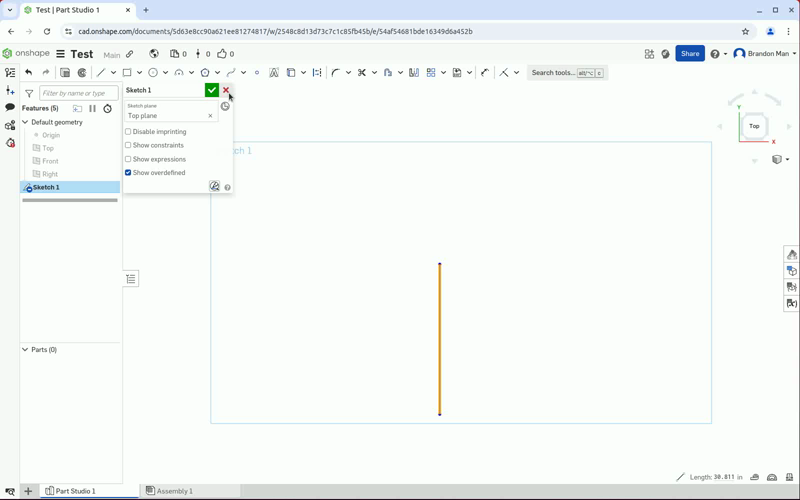
key(shift+h)
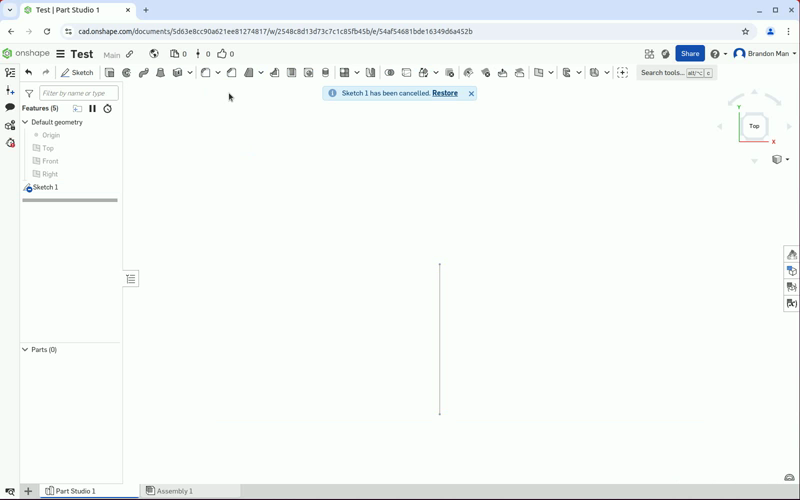
key(shift+s)
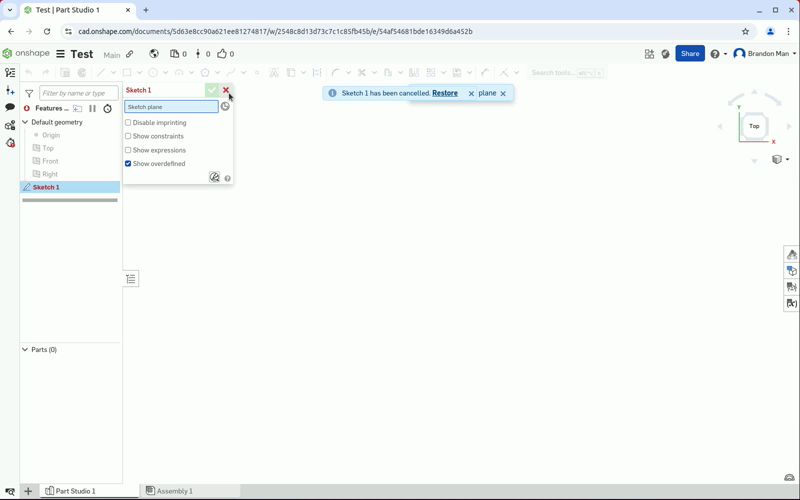
mouse_move(73, 150)
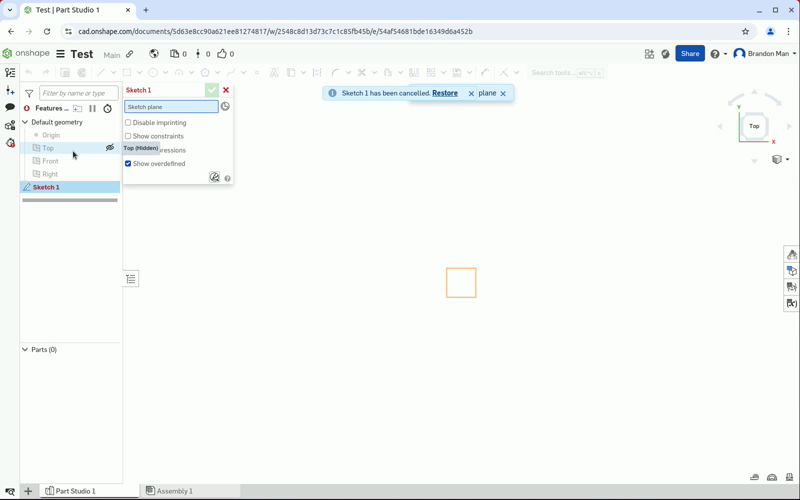
click(73, 150)
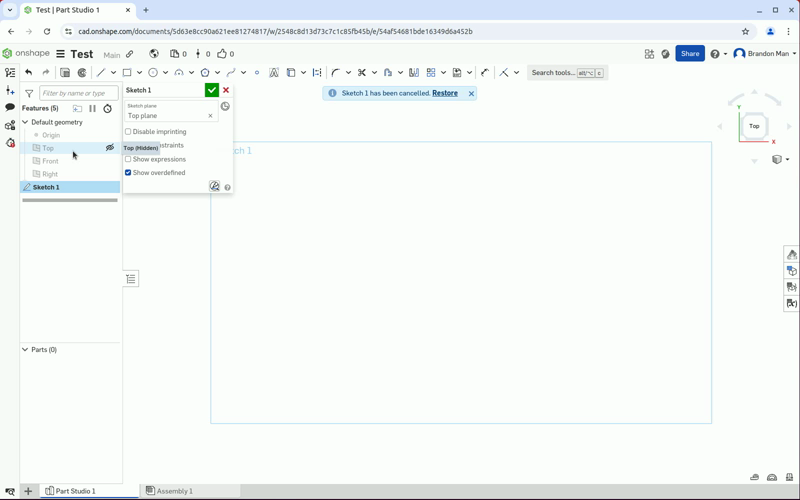
mouse_move(73, 352)
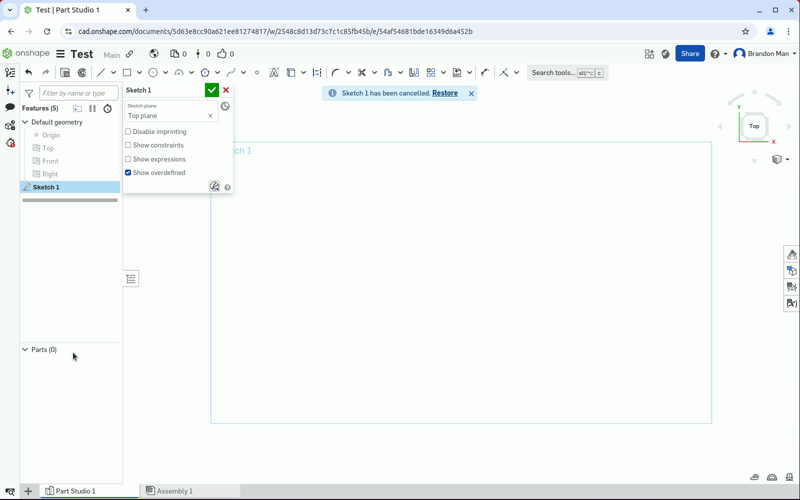
key(y)
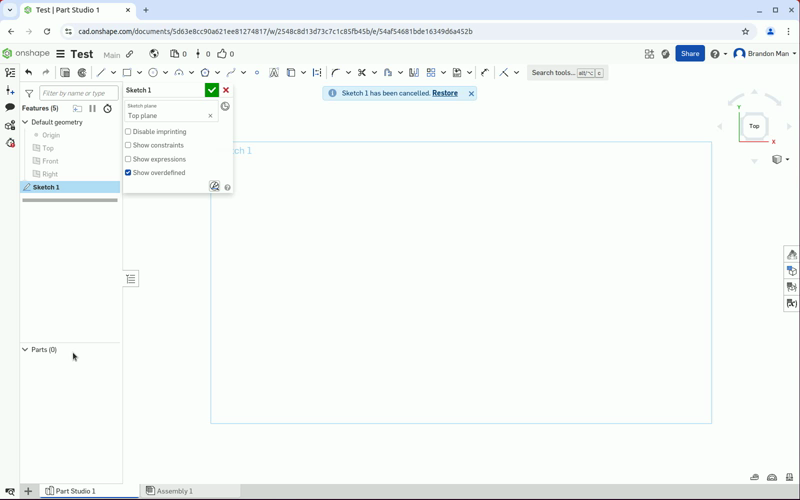
key(l)
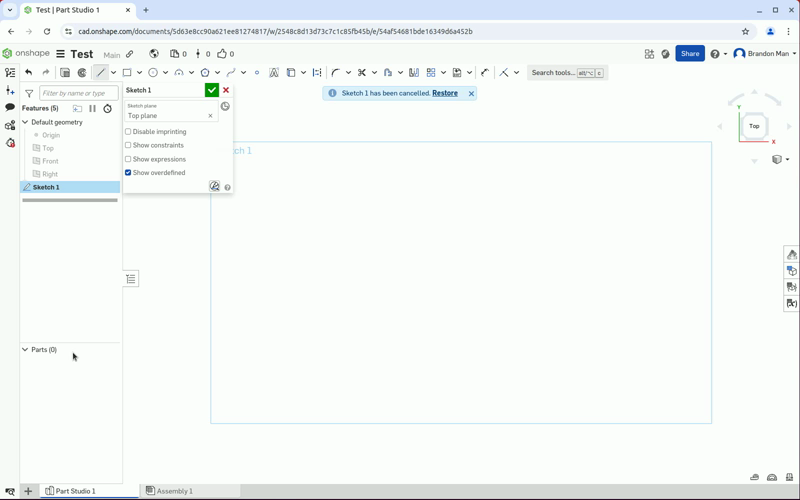
key_down(shift)
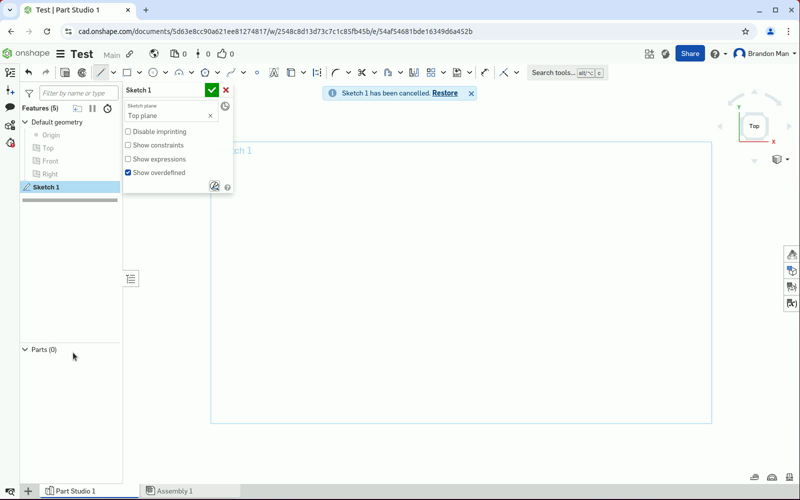
mouse_move(414, 268)
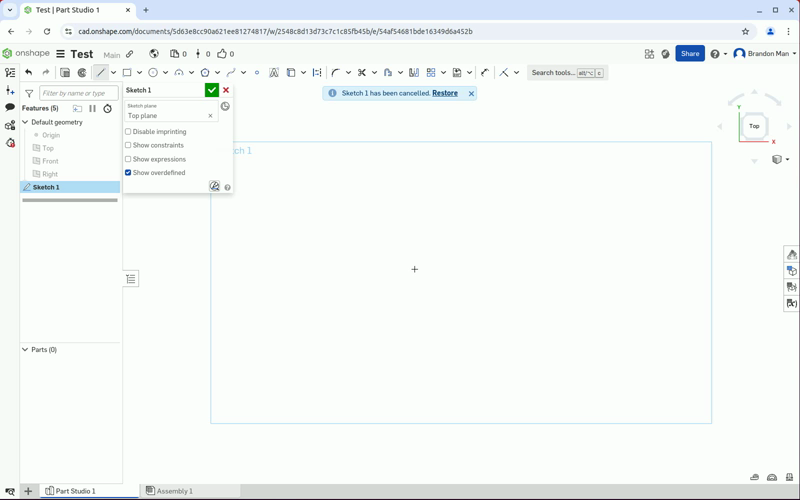
click(414, 268)
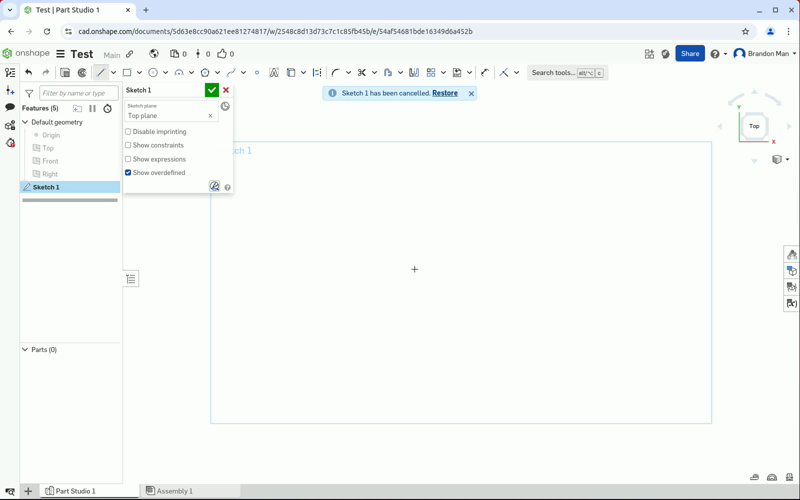
key_up(shift)
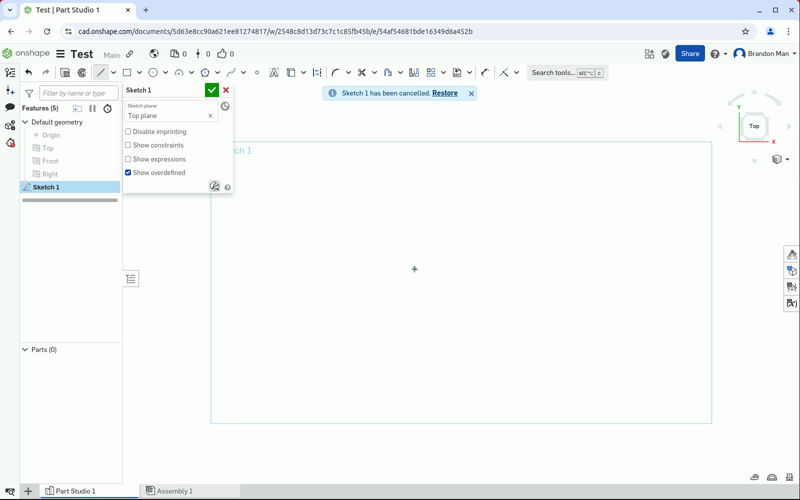
key_down(shift)
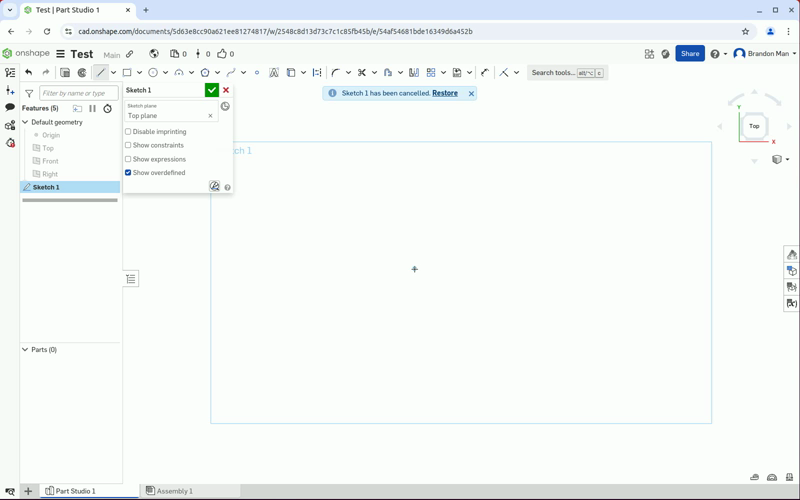
mouse_move(513, 268)
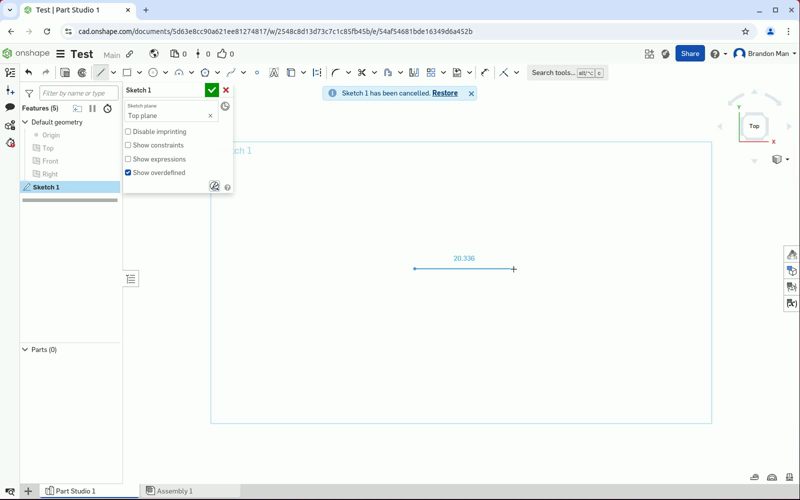
click(513, 268)
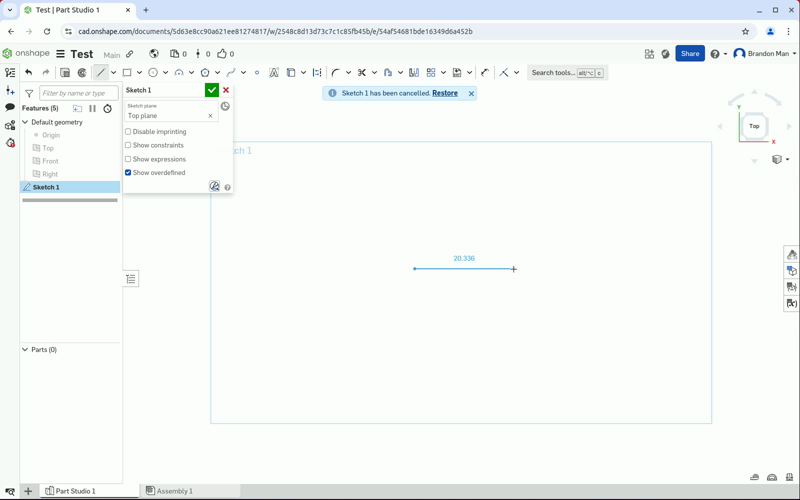
key_up(shift)
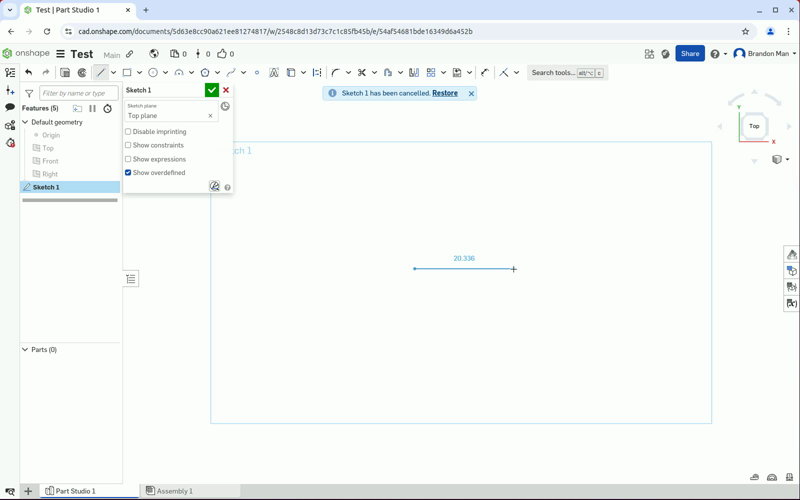
key_down(shift)
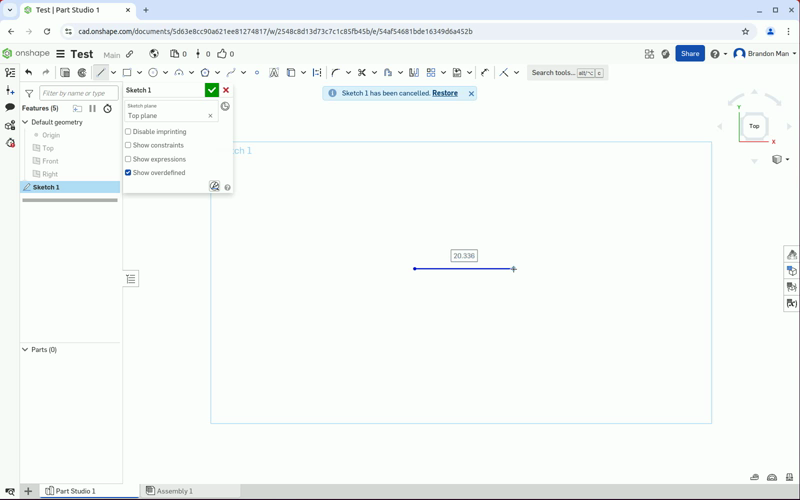
mouse_move(513, 170)
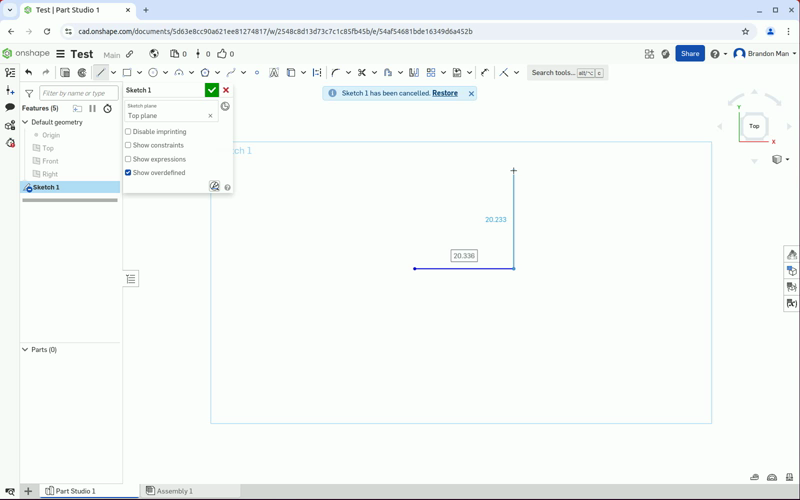
click(513, 170)
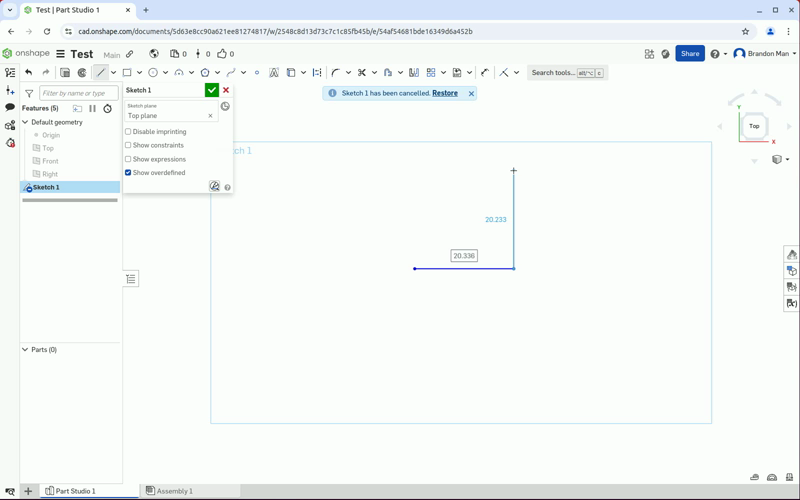
key_up(shift)
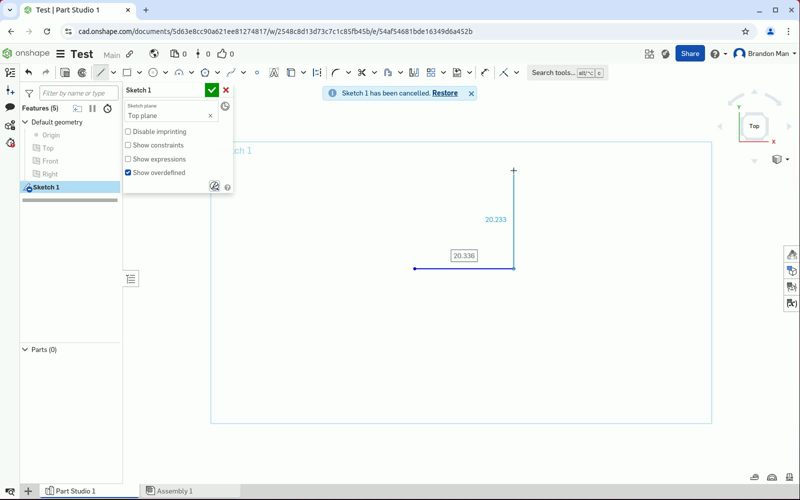
key_down(shift)
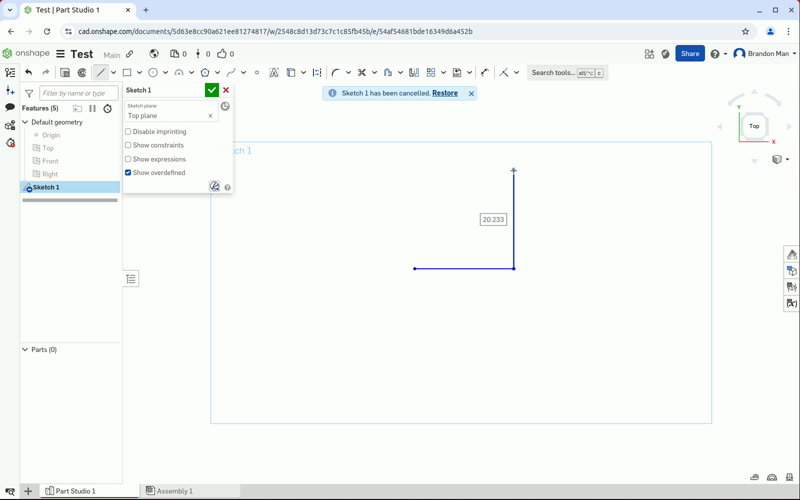
mouse_move(414, 170)
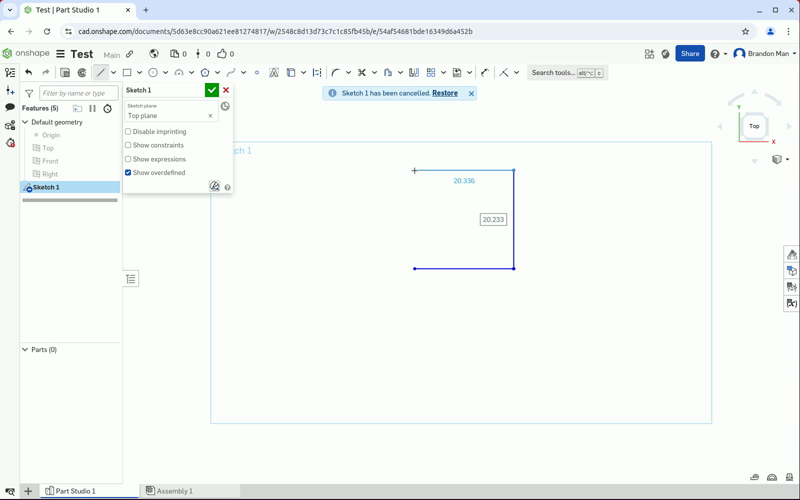
click(414, 170)
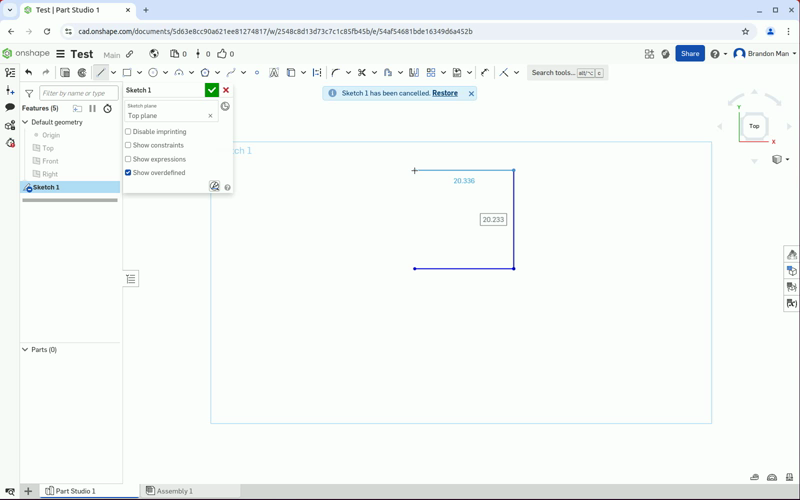
key_up(shift)
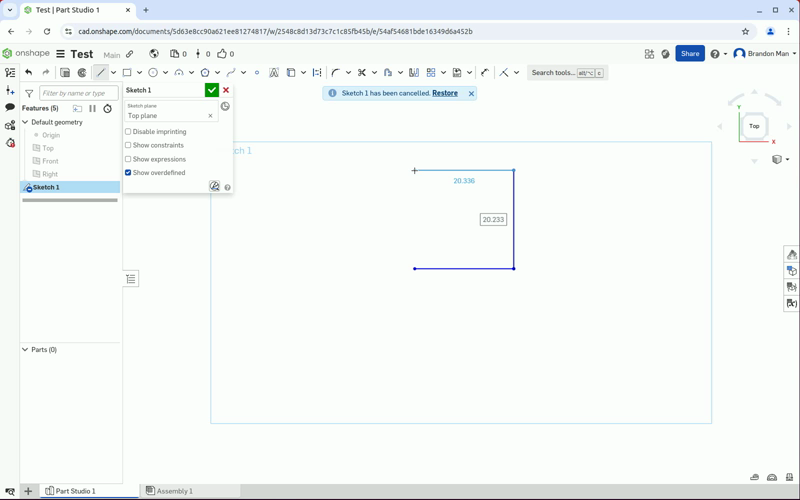
key_down(shift)
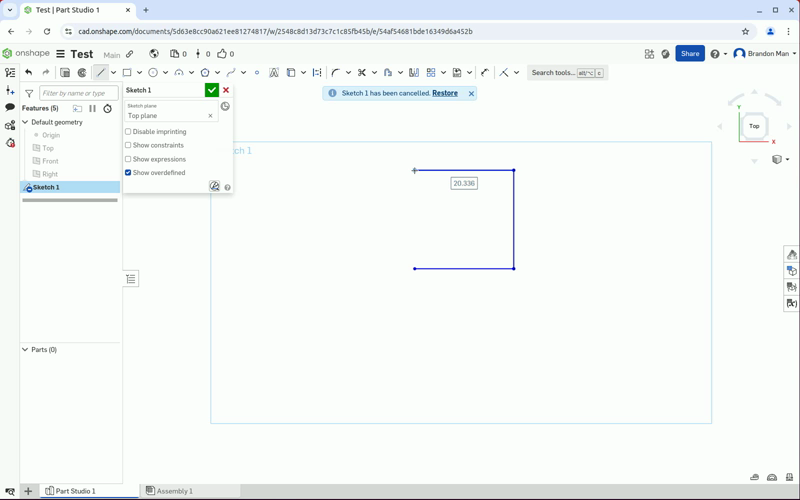
mouse_move(414, 268)
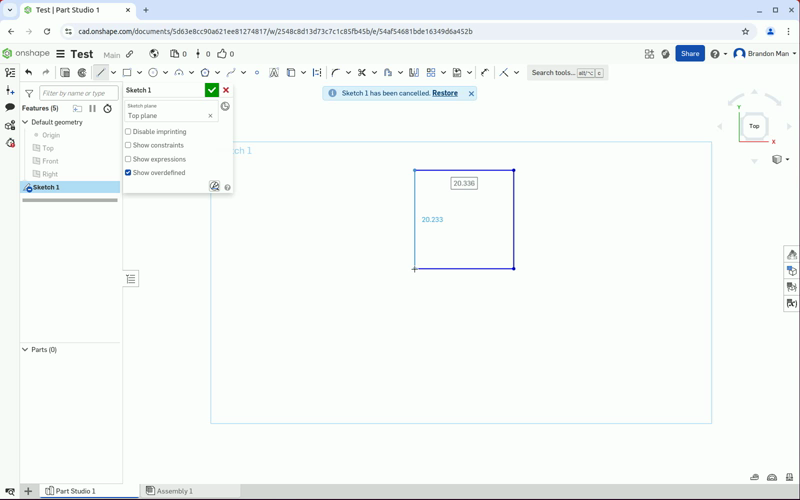
key_up(shift)
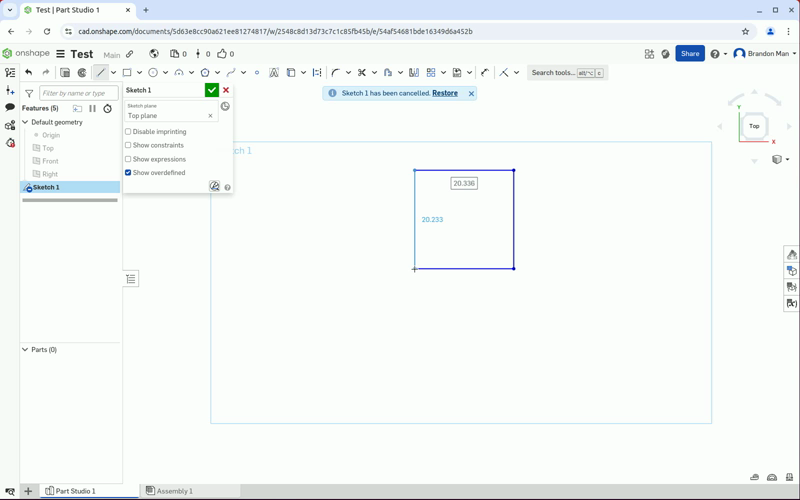
click(414, 268)
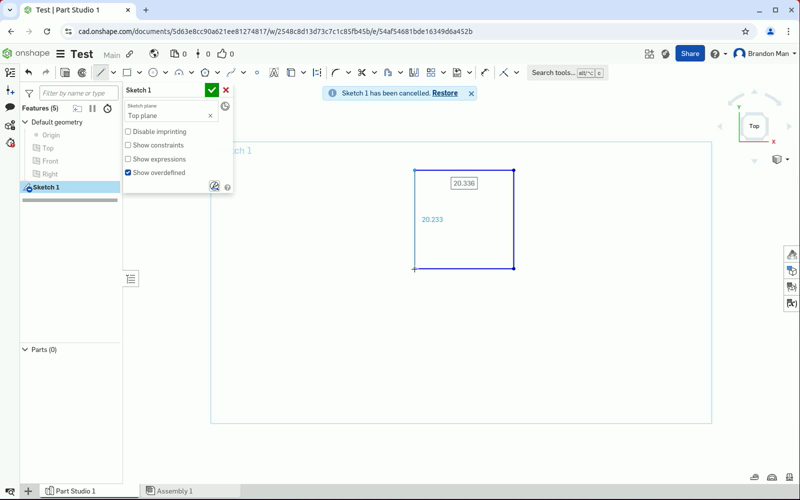
key(esc)
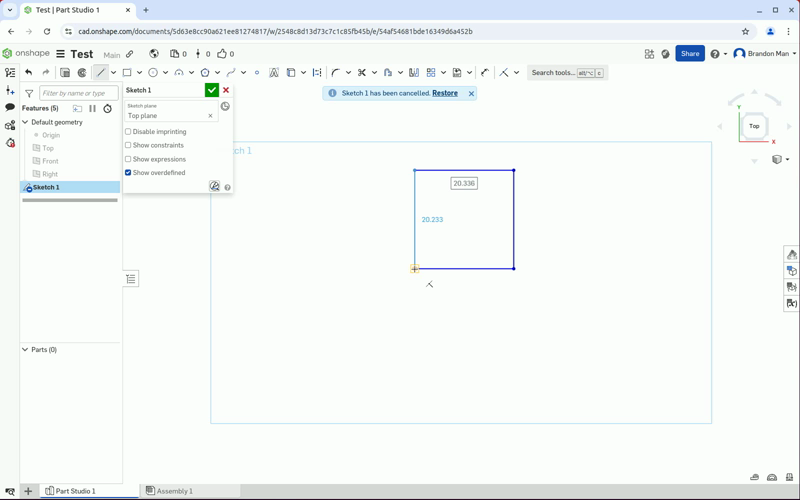
mouse_move(495, 228)
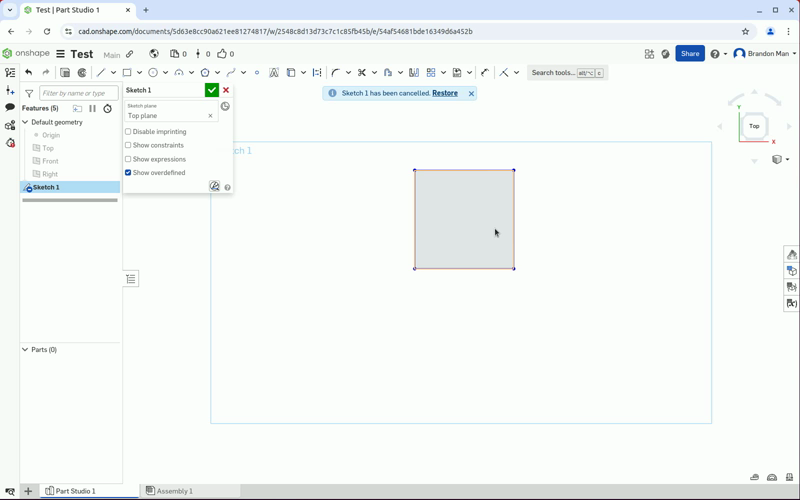
click(495, 228)
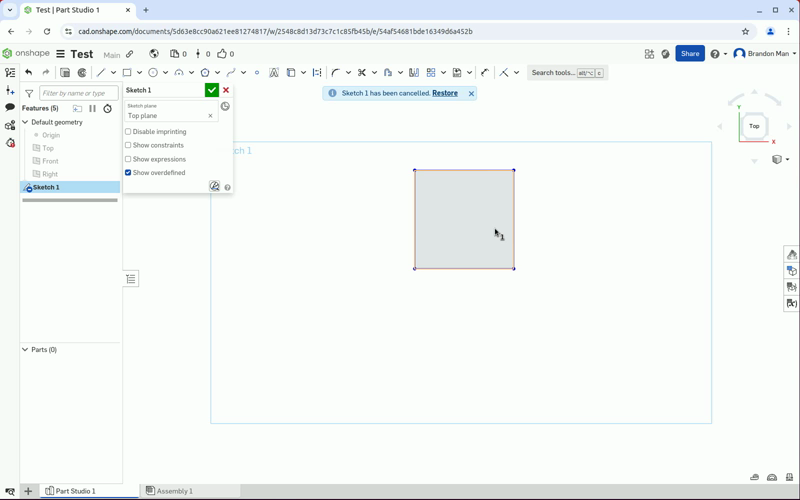
mouse_move(73, 352)
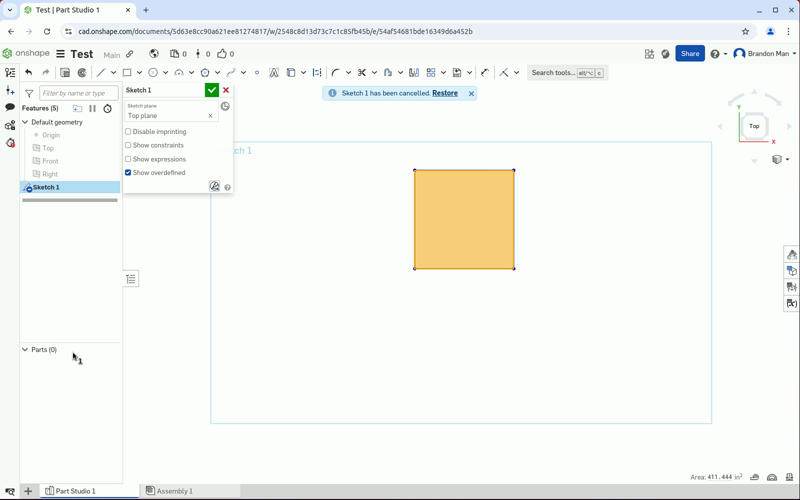
key(shift+y)
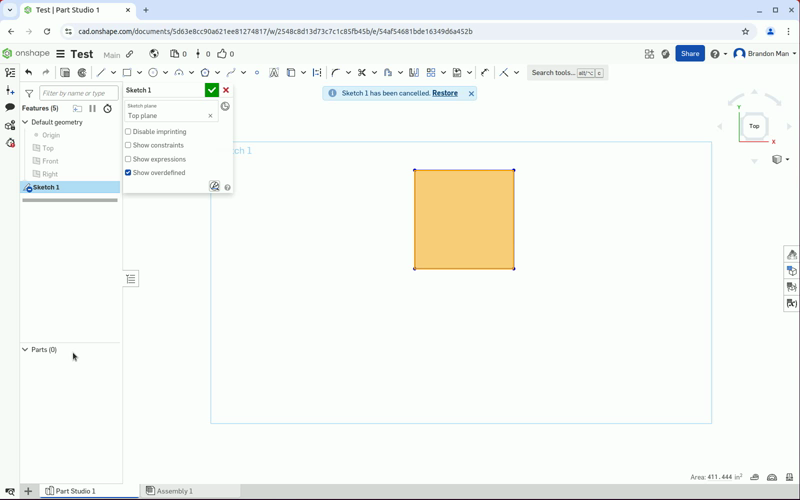
key(shift+e)
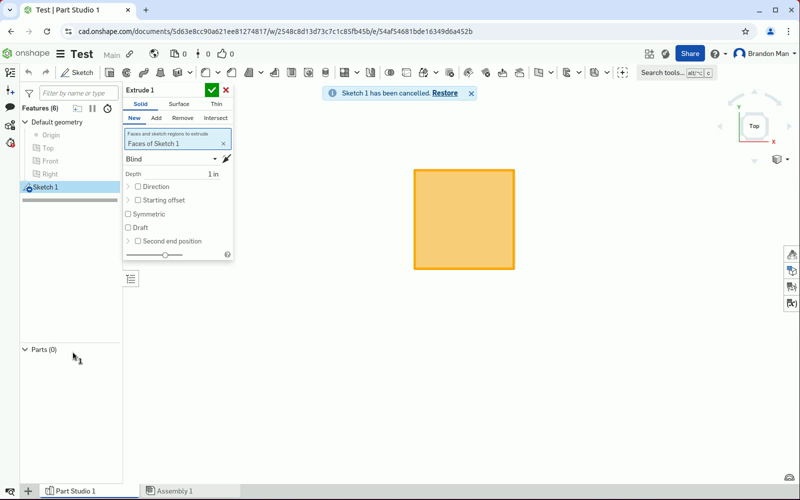
mouse_move(143, 106)
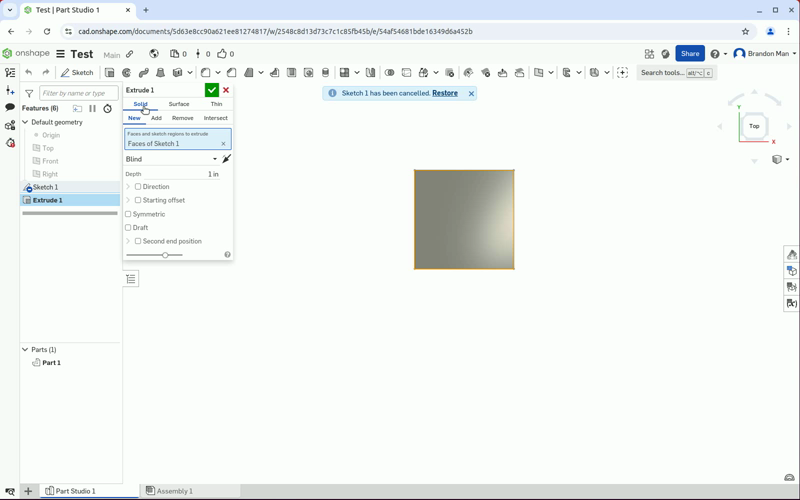
click(143, 106)
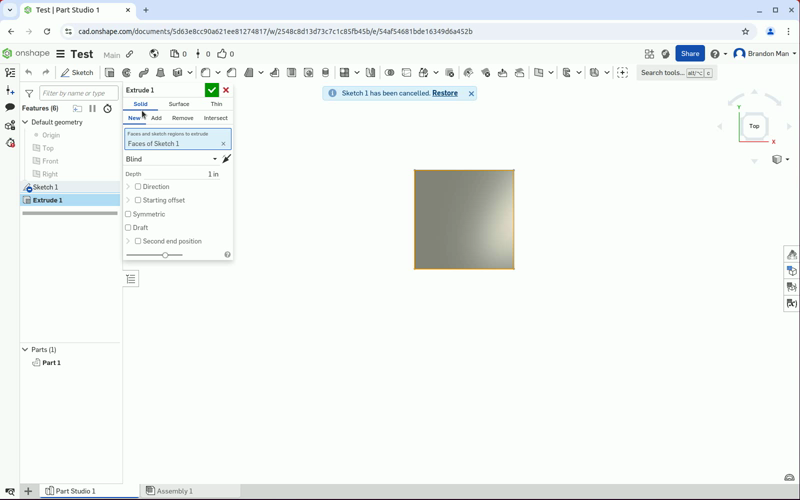
mouse_move(137, 120)
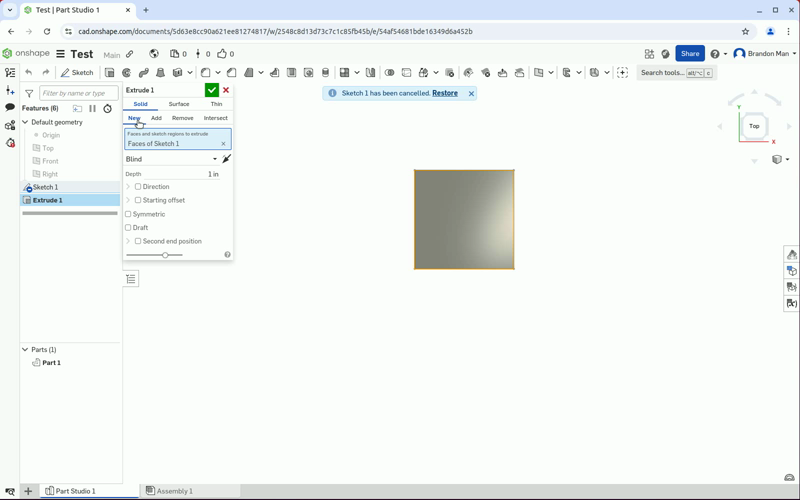
click(137, 120)
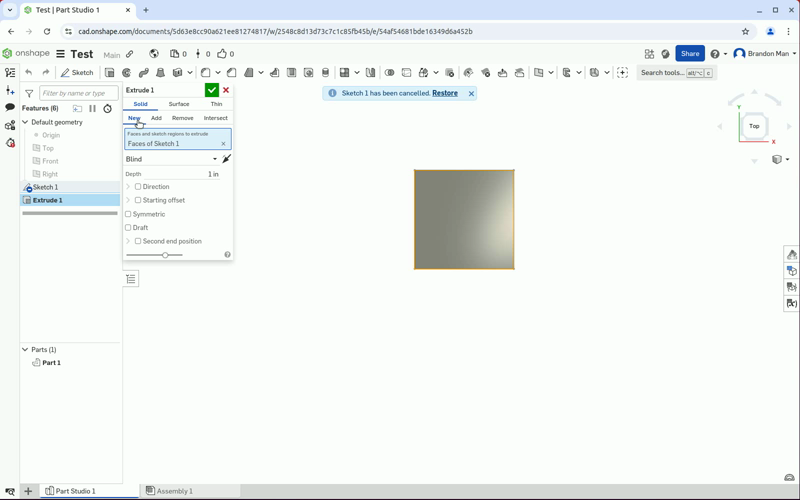
key(tab, 4)
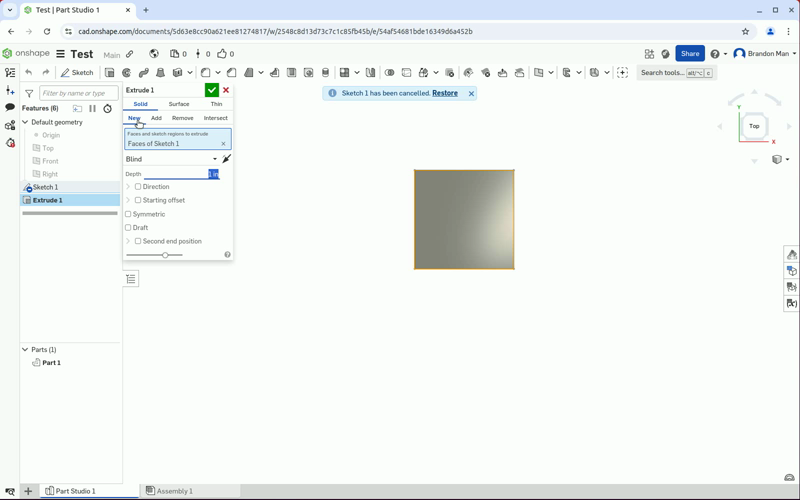
text(10.832)
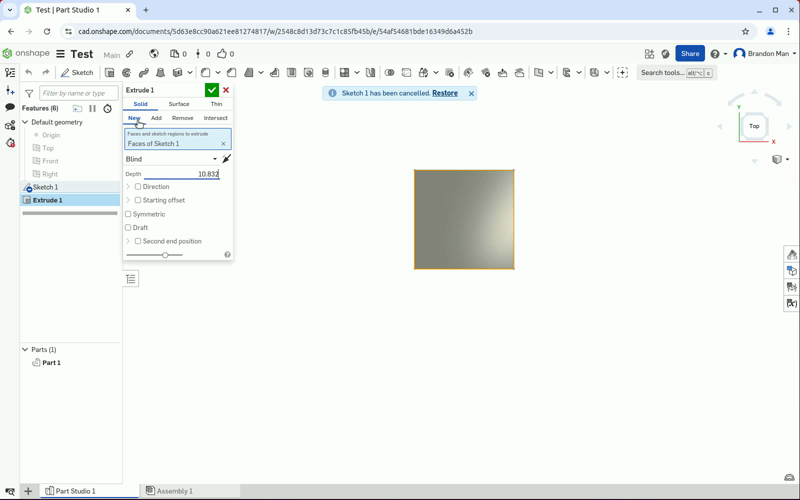
key(enter)
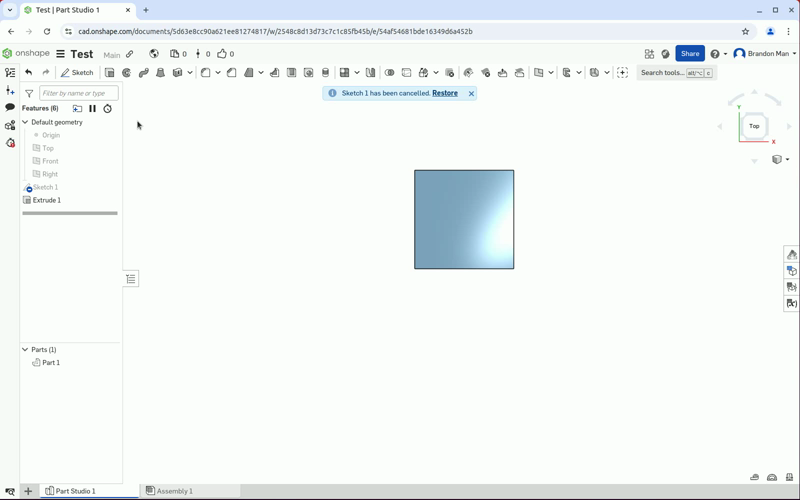
key(shift+h)
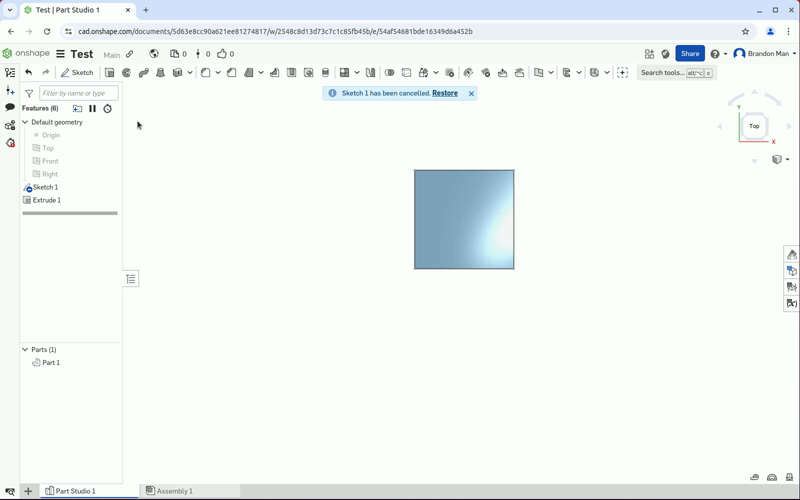
key(shift+h)
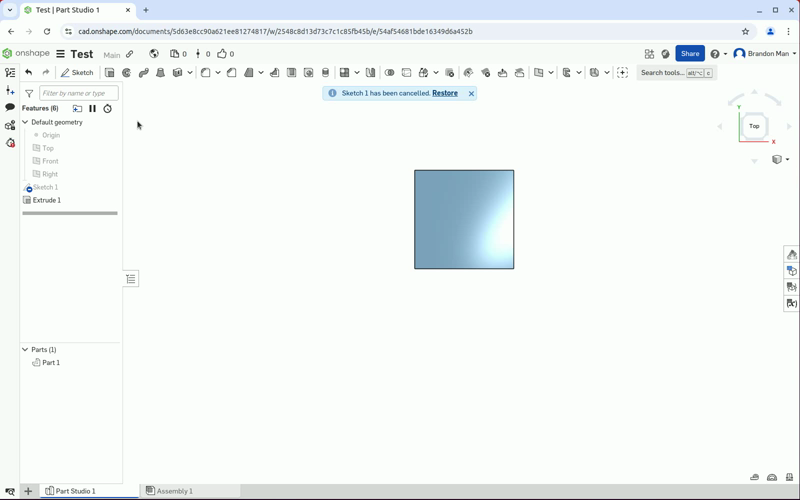
mouse_move(73, 189)
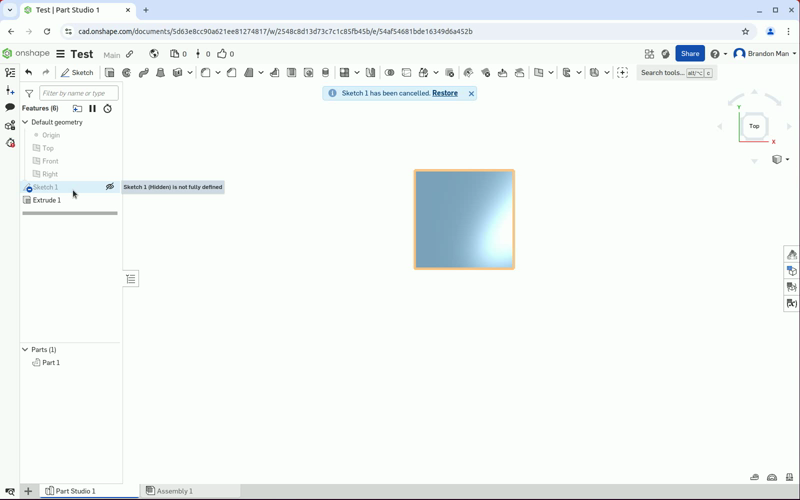
click(73, 189)
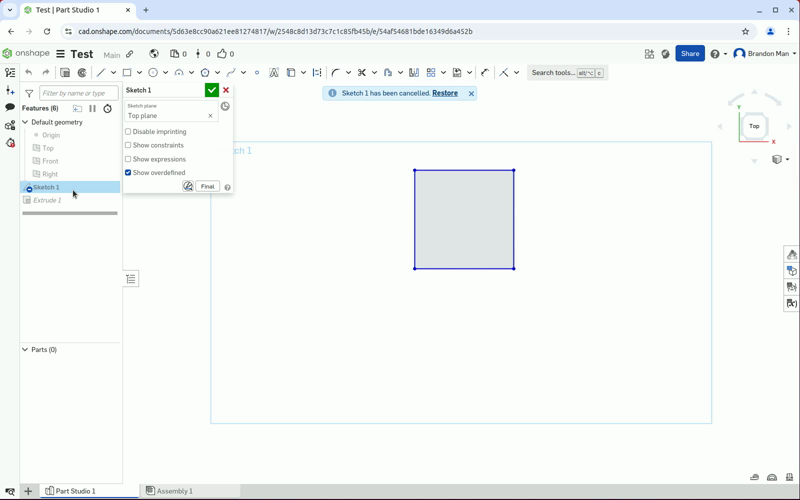
mouse_move(229, 92)
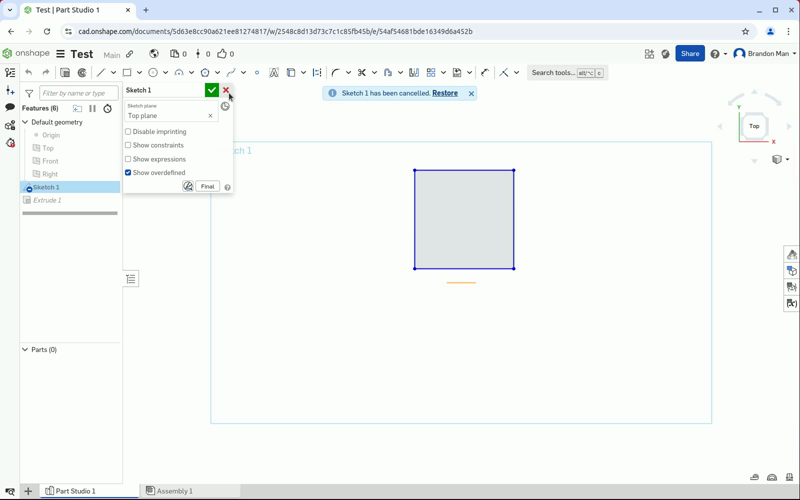
click(229, 92)
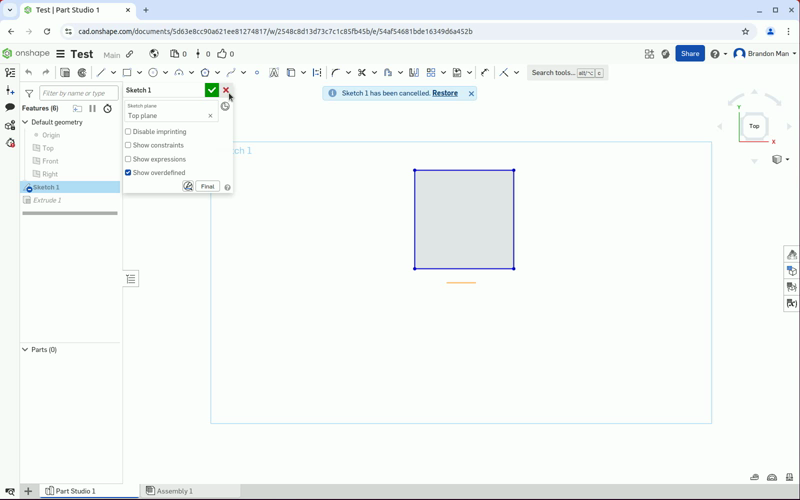
key(shift+s)
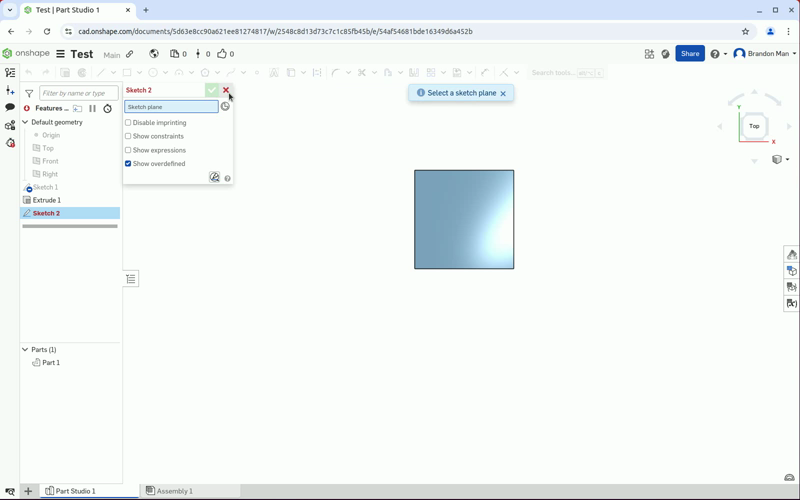
mouse_move(73, 150)
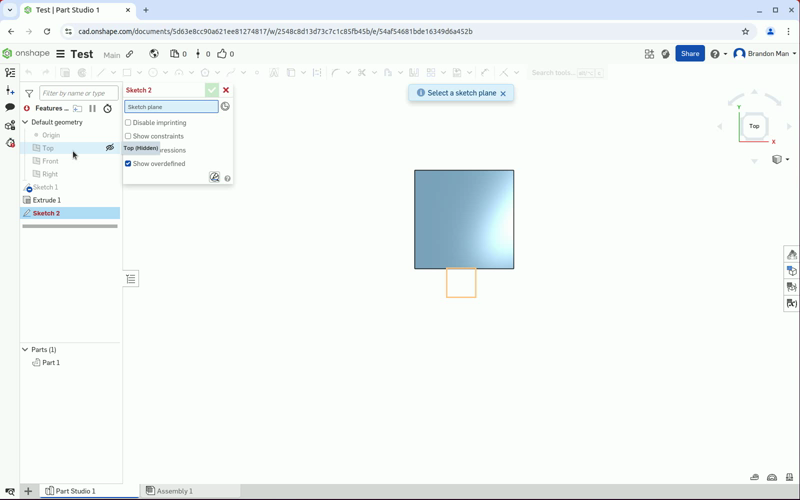
click(73, 150)
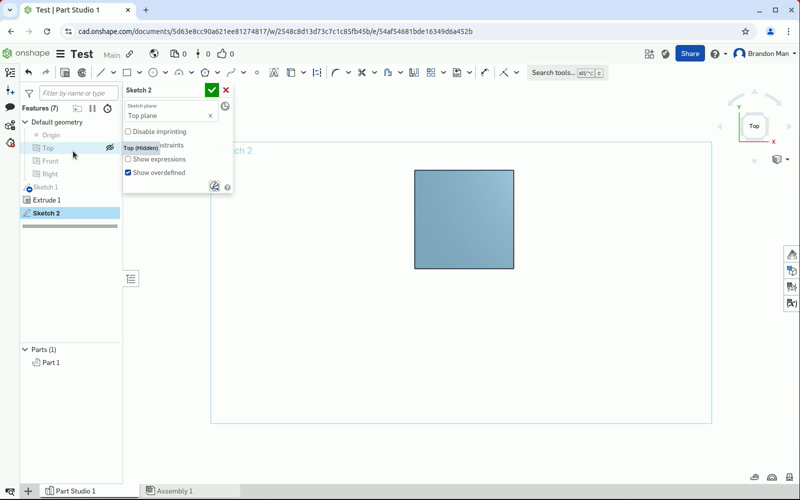
mouse_move(73, 352)
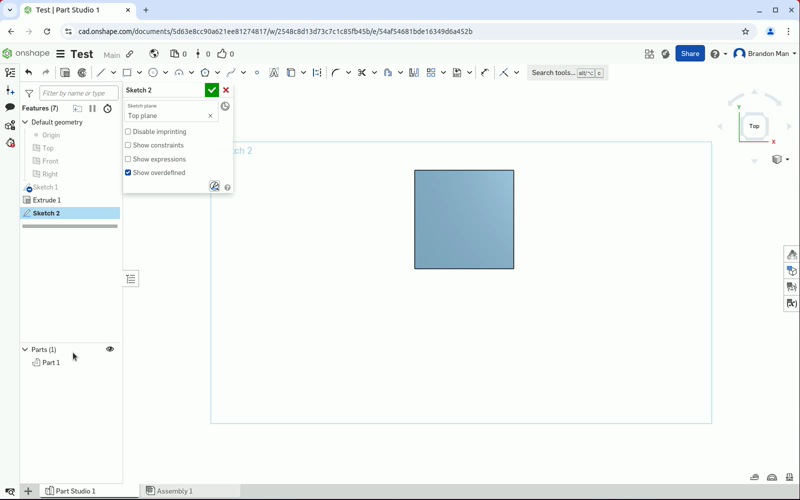
key(y)
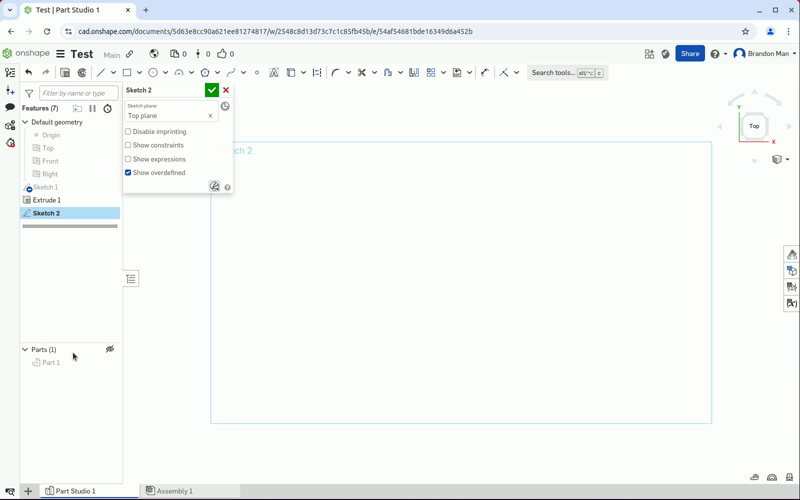
key(l)
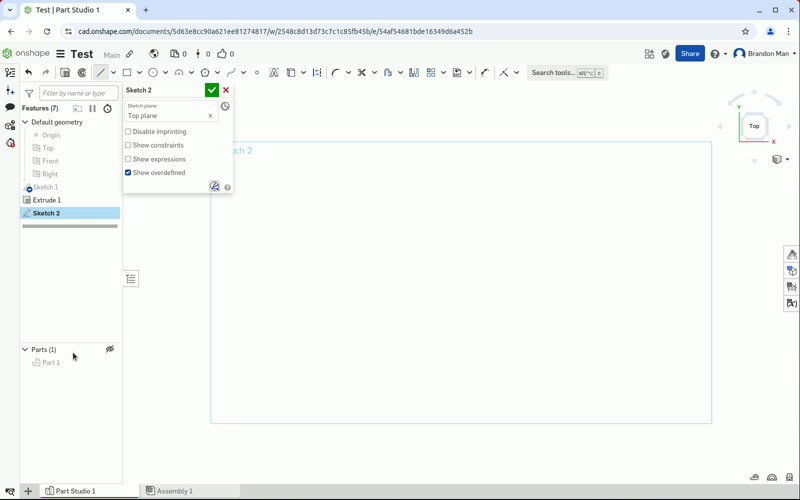
key_down(shift)
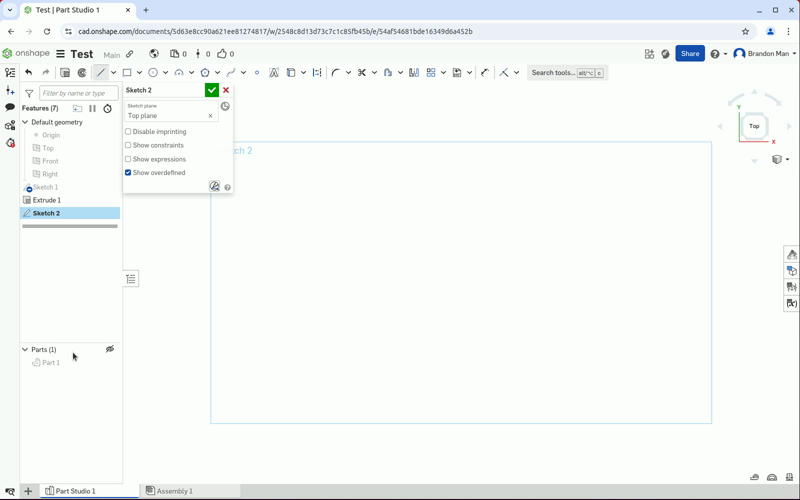
mouse_move(414, 268)
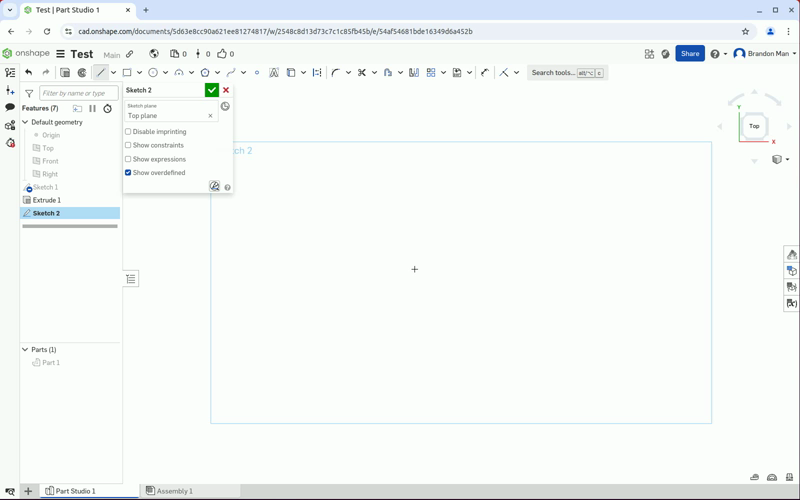
click(414, 268)
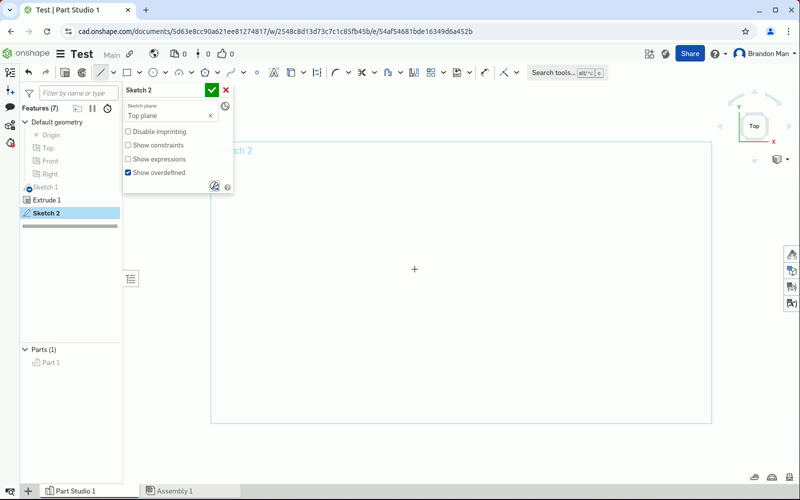
key_up(shift)
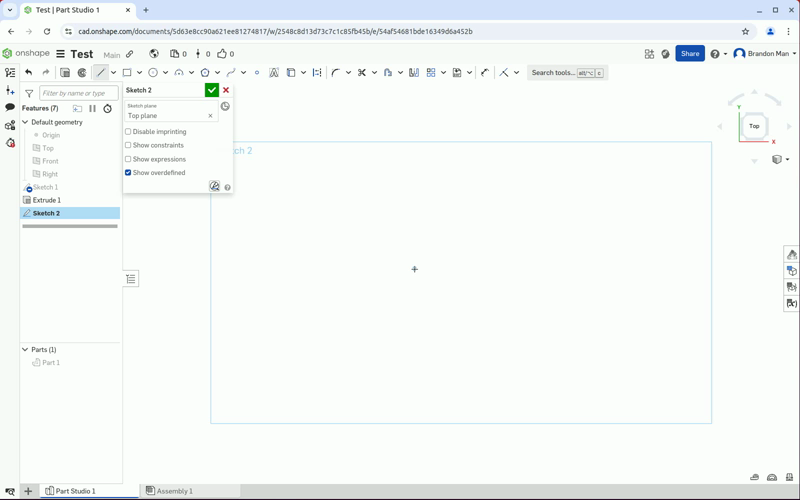
key_down(shift)
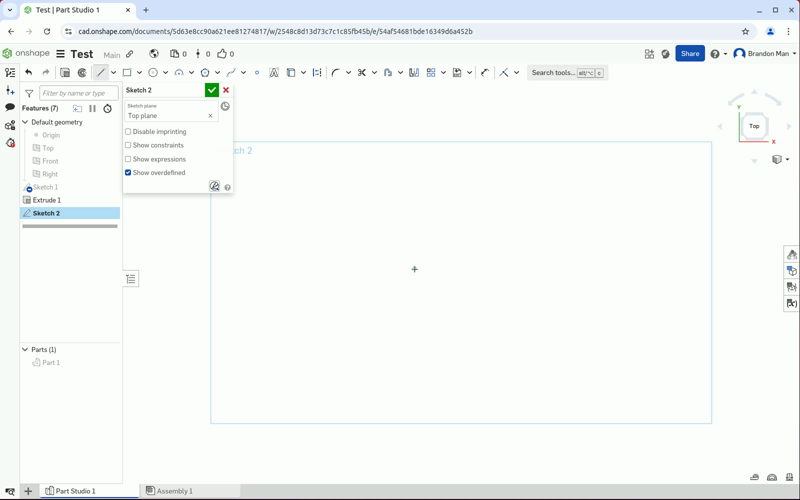
mouse_move(513, 268)
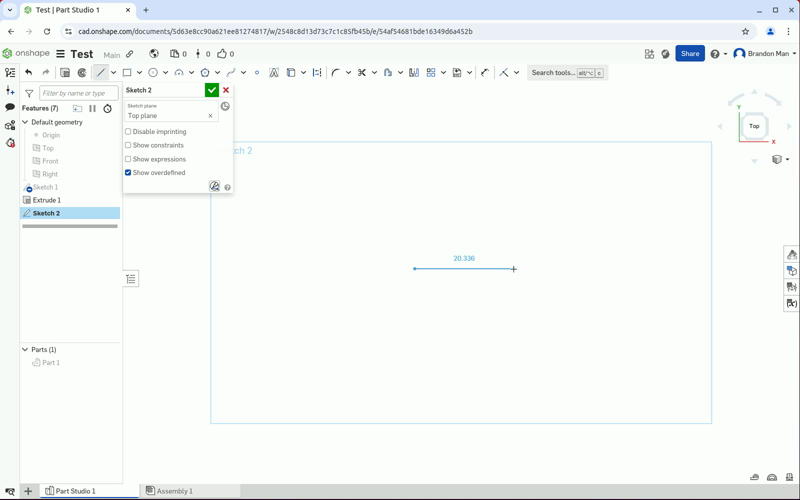
click(513, 268)
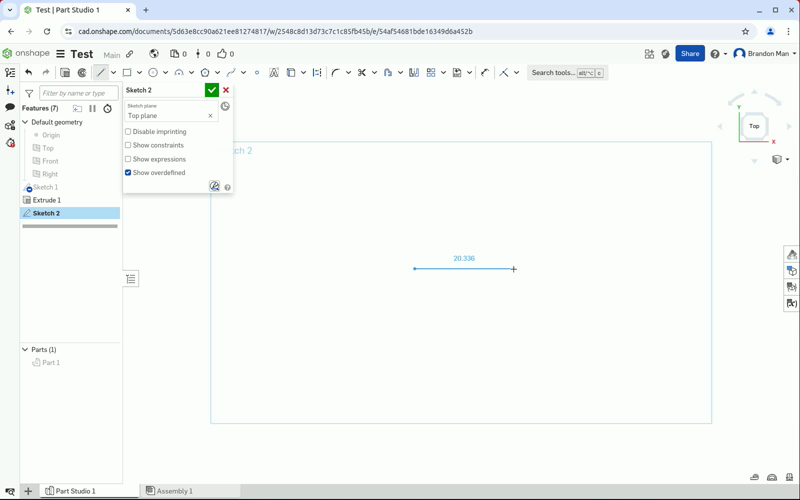
key_up(shift)
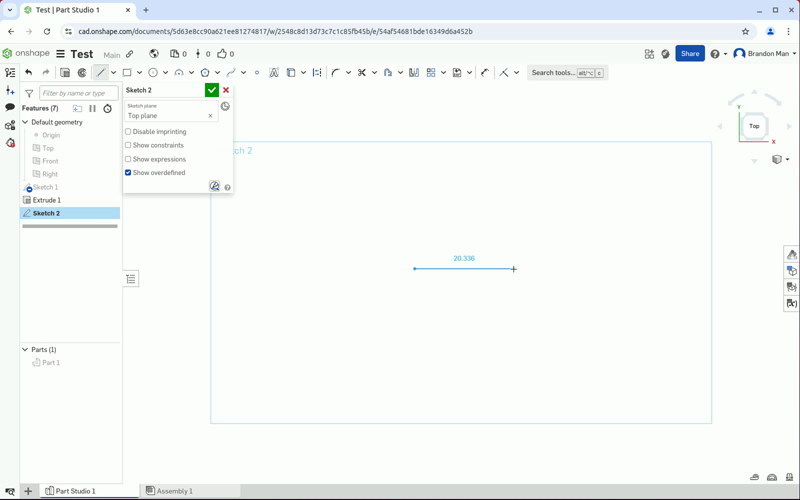
key_down(shift)
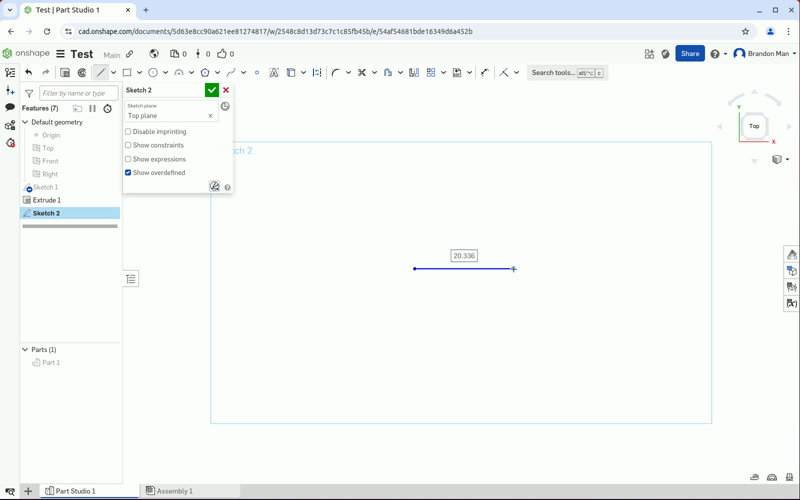
mouse_move(513, 170)
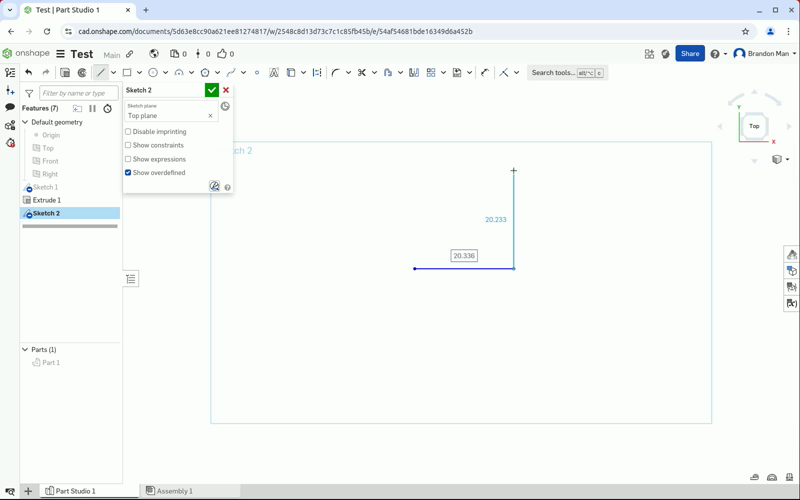
click(513, 170)
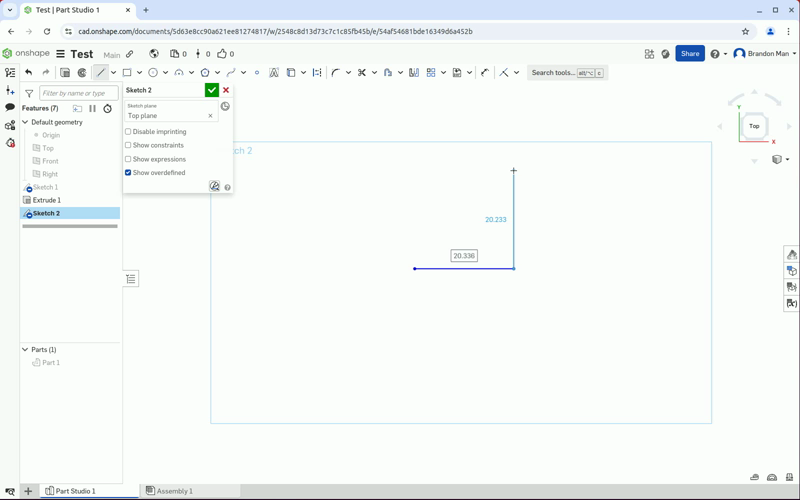
key_up(shift)
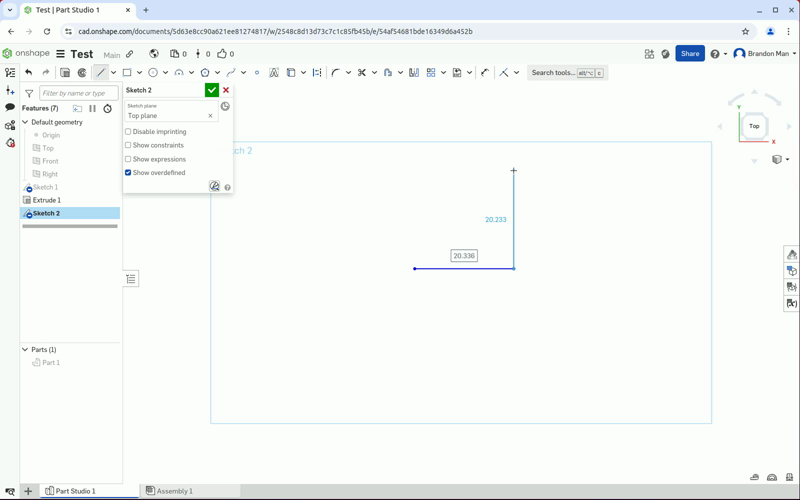
key_down(shift)
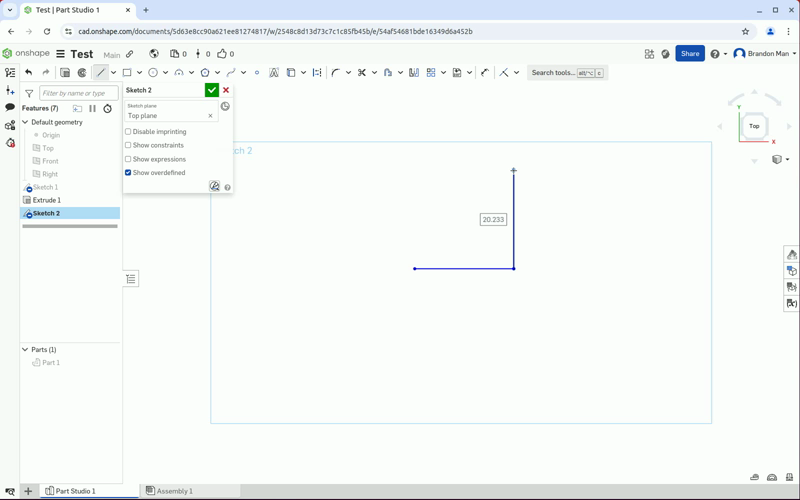
mouse_move(414, 170)
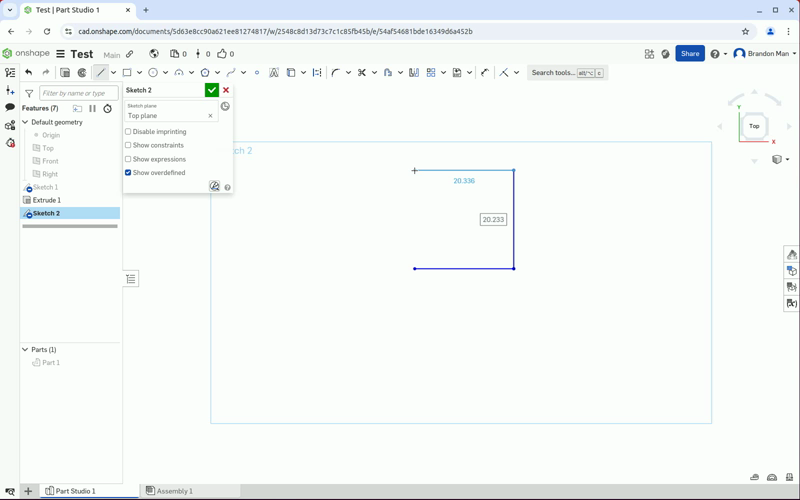
click(414, 170)
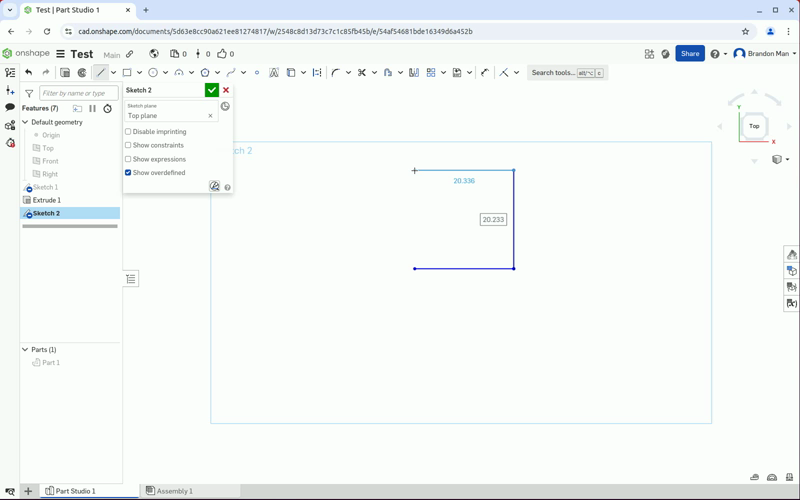
key_up(shift)
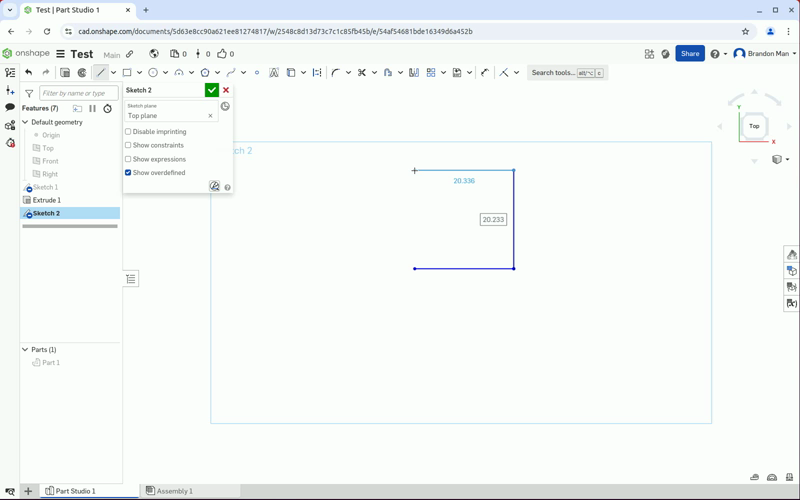
key_down(shift)
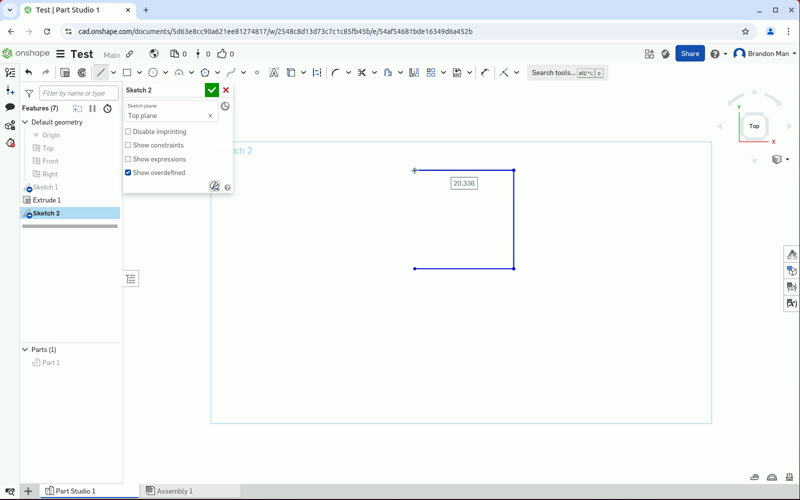
mouse_move(414, 268)
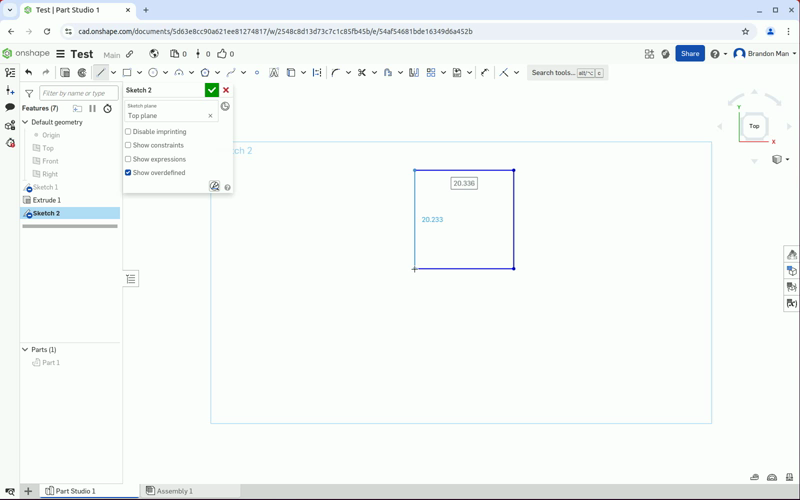
key_up(shift)
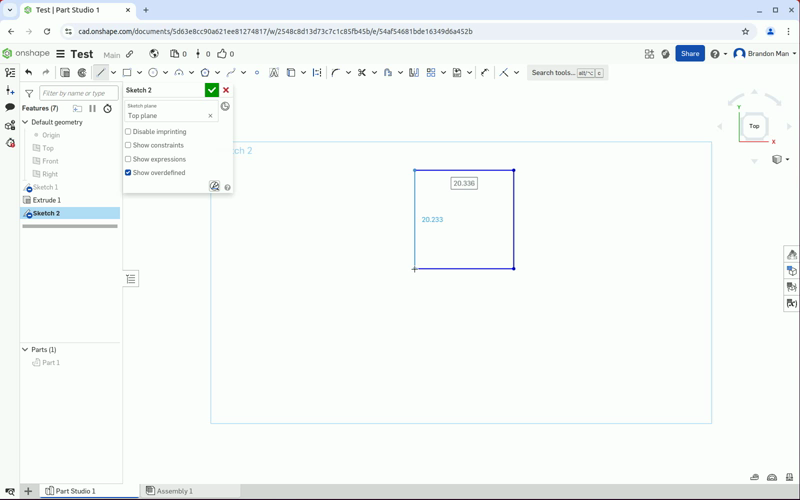
click(414, 268)
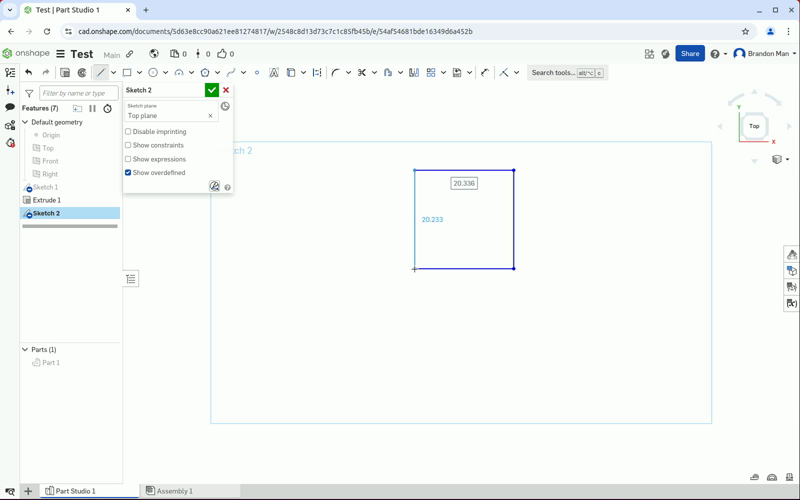
key(esc)
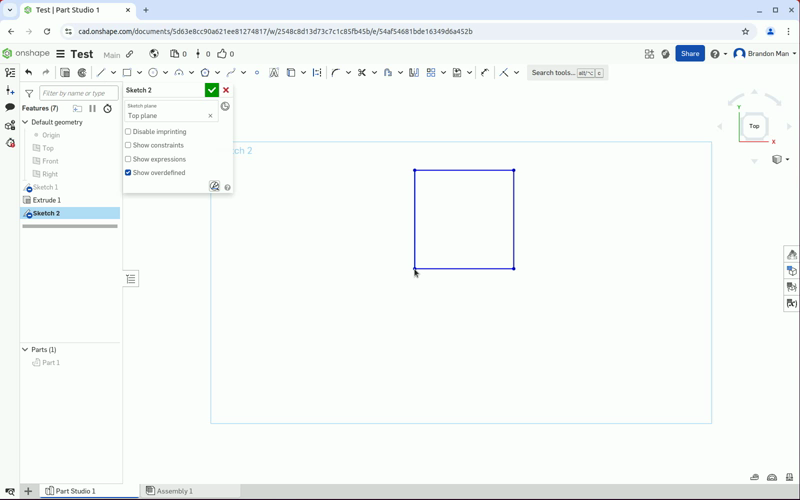
mouse_move(438, 217)
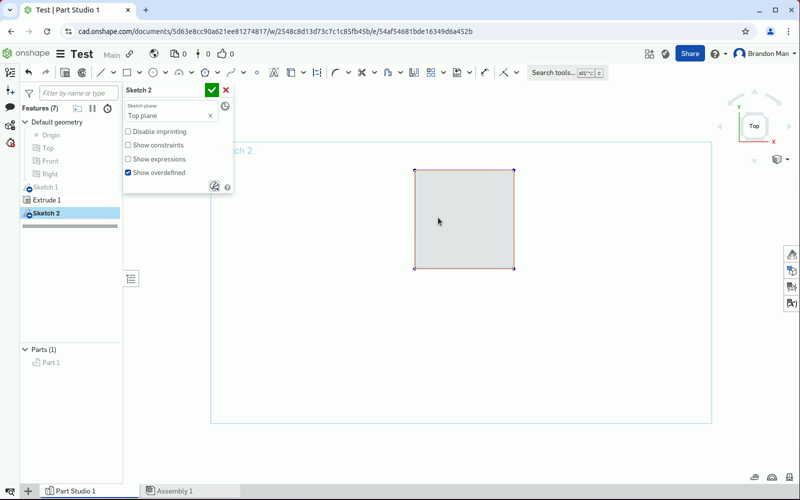
click(438, 217)
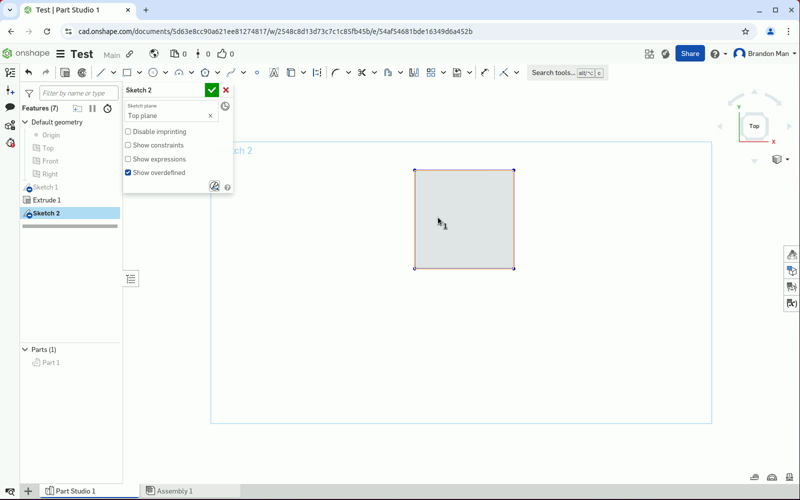
mouse_move(73, 352)
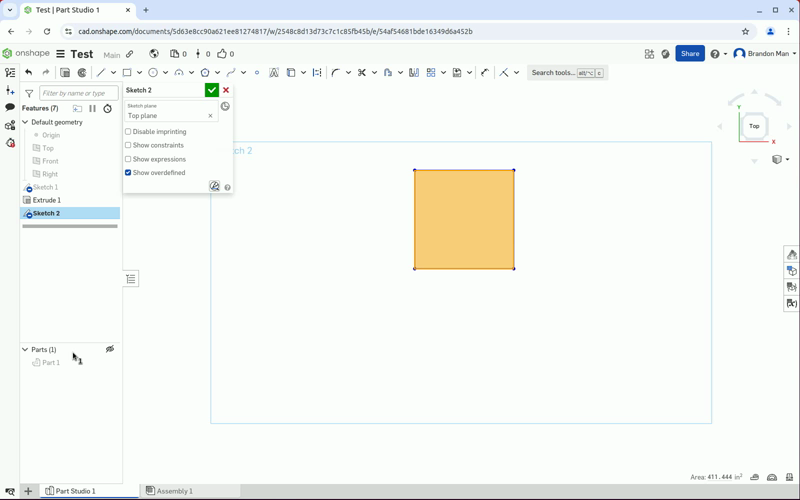
key(shift+y)
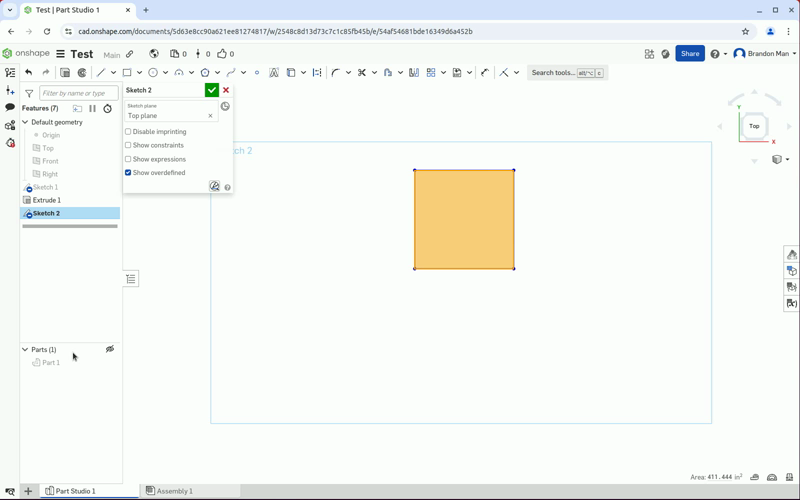
key(shift+e)
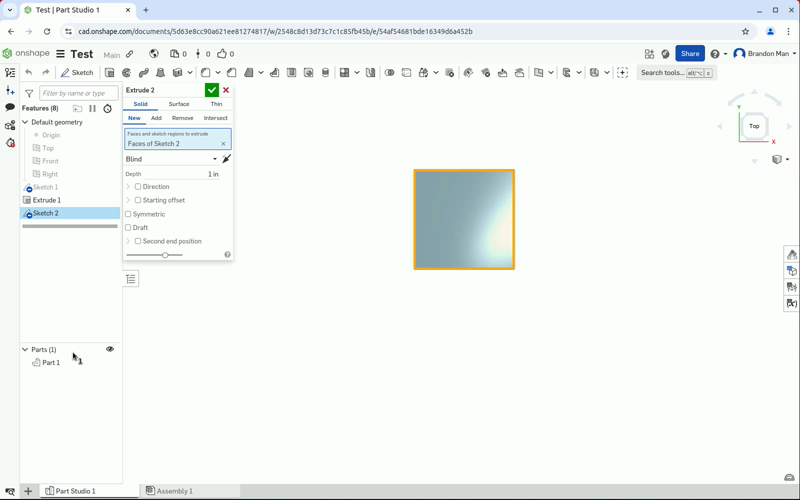
mouse_move(143, 106)
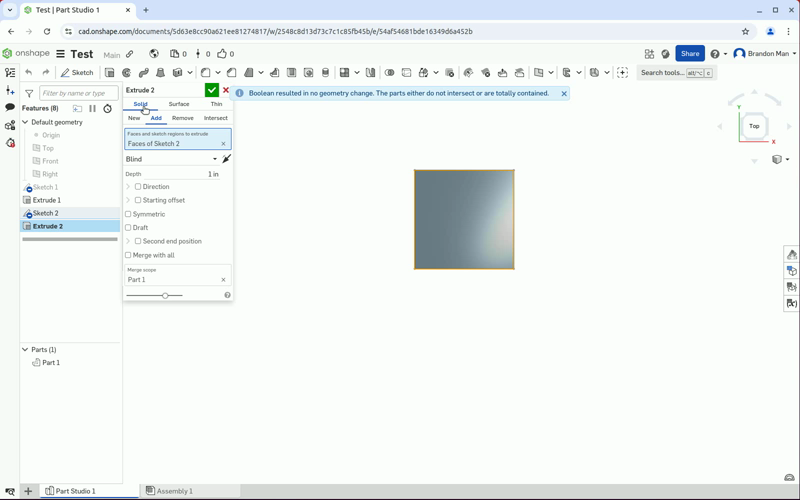
click(143, 106)
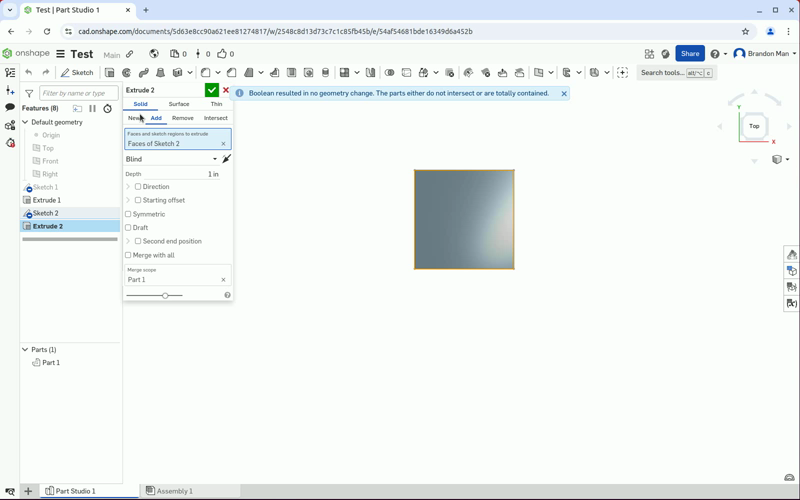
mouse_move(137, 120)
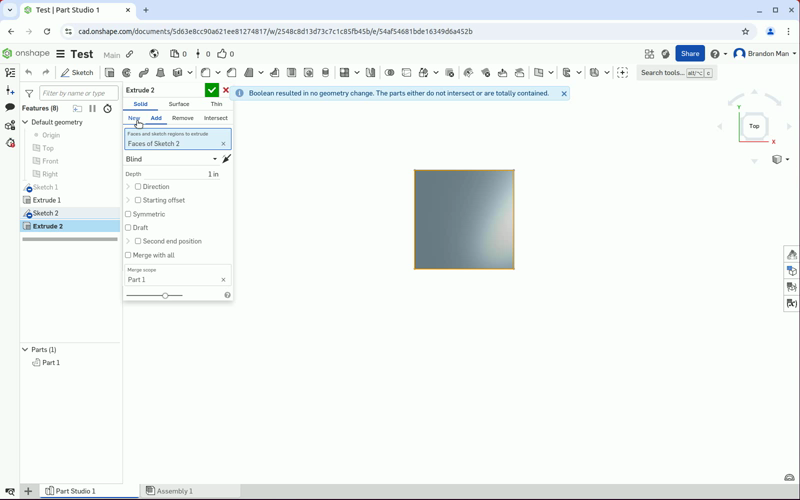
click(137, 120)
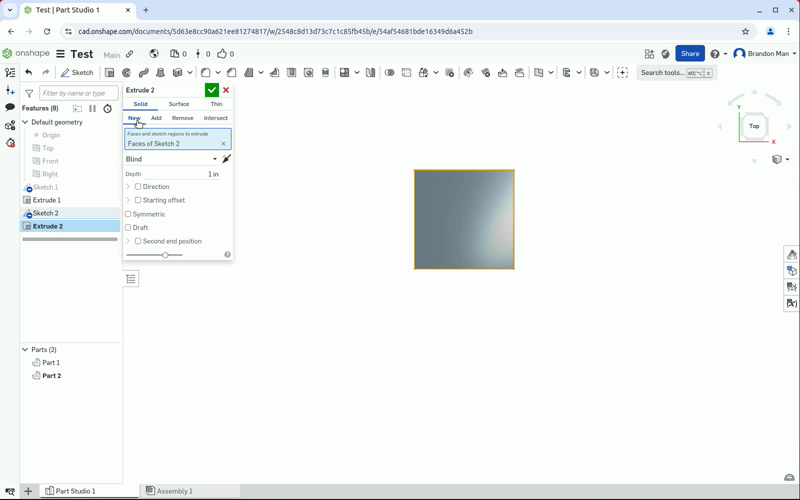
key(tab, 4)
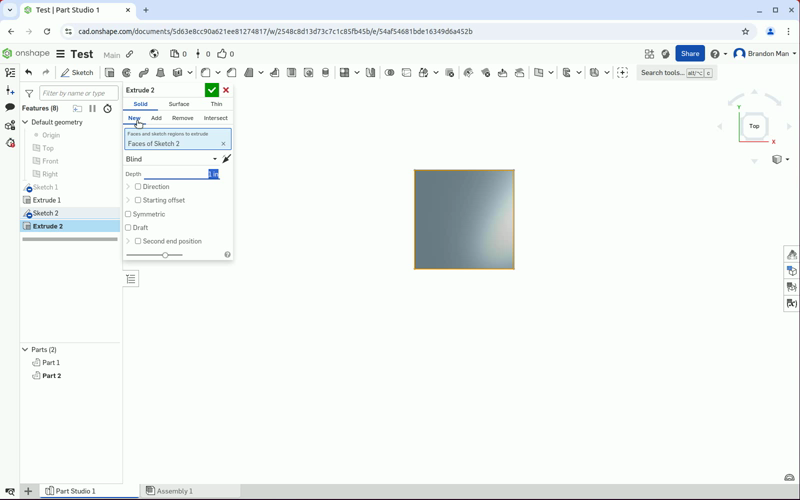
text(10.832)
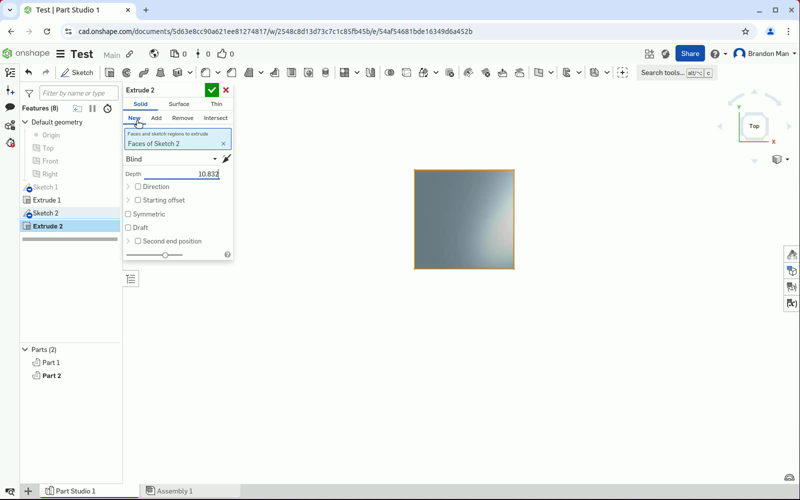
key(enter)
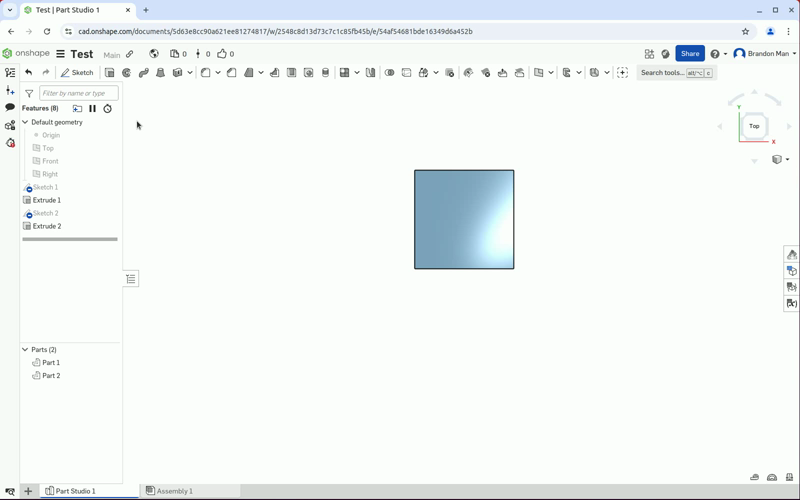
key(shift+h)
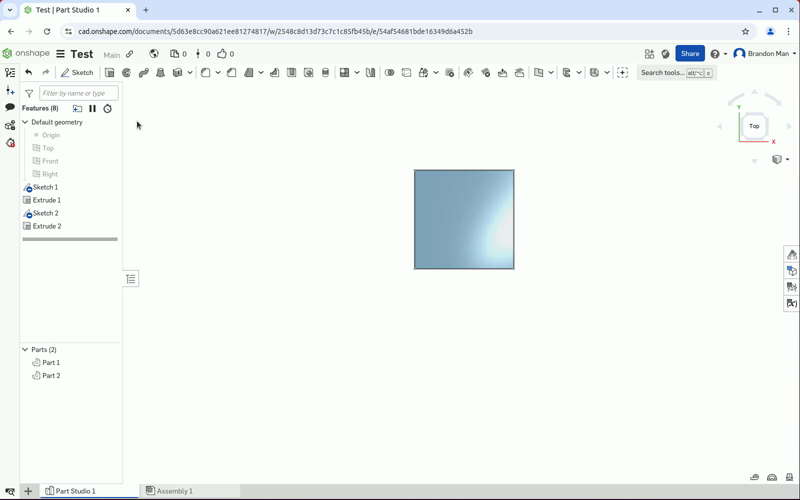
key(shift+h)
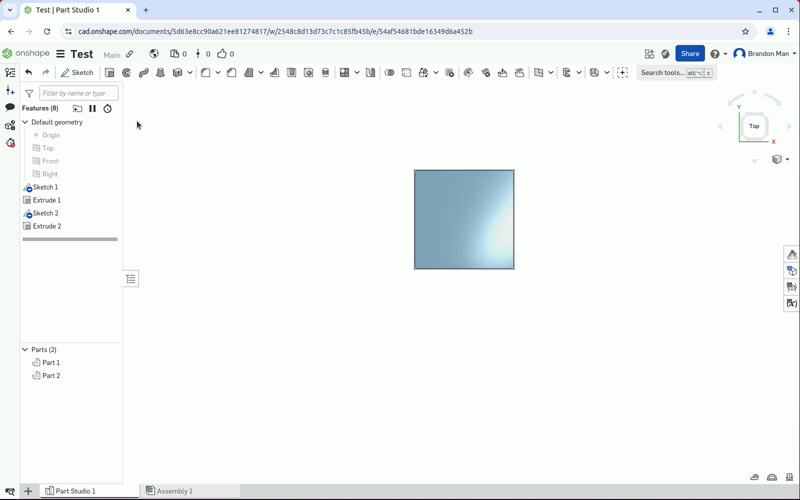
key(shift+7)
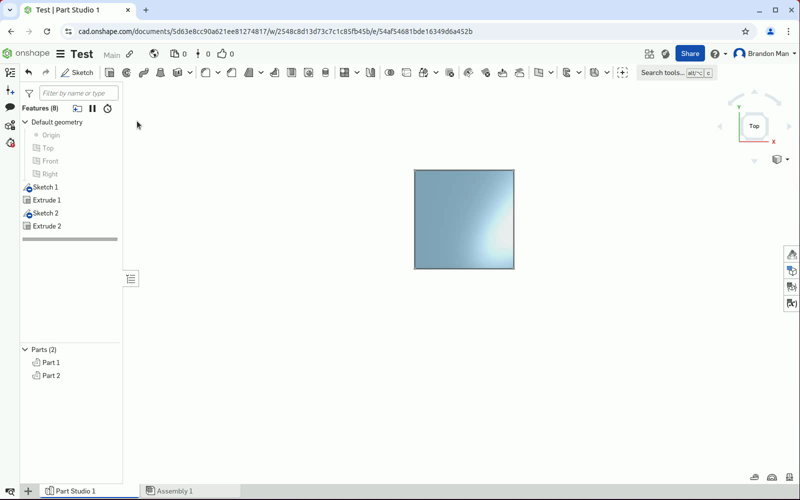
key(up, 3)
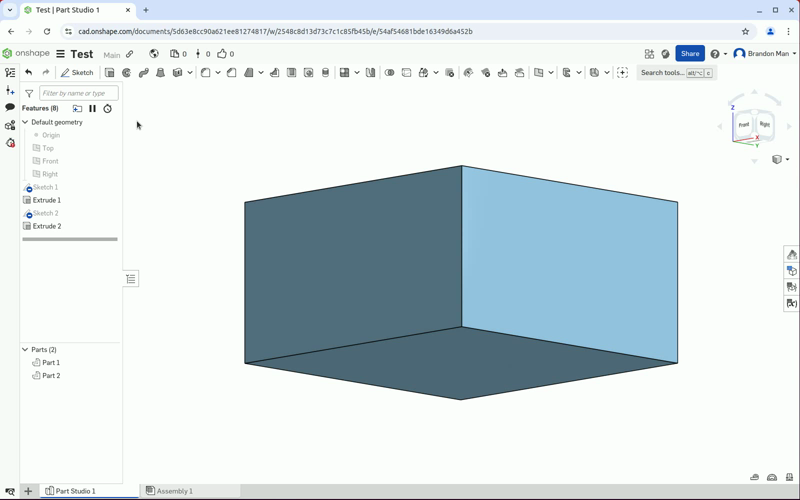
key(left, 3)
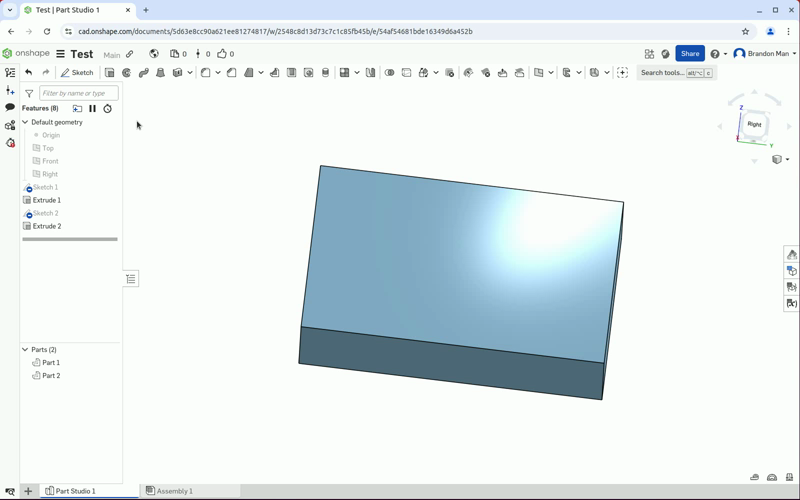
key(right, 3)
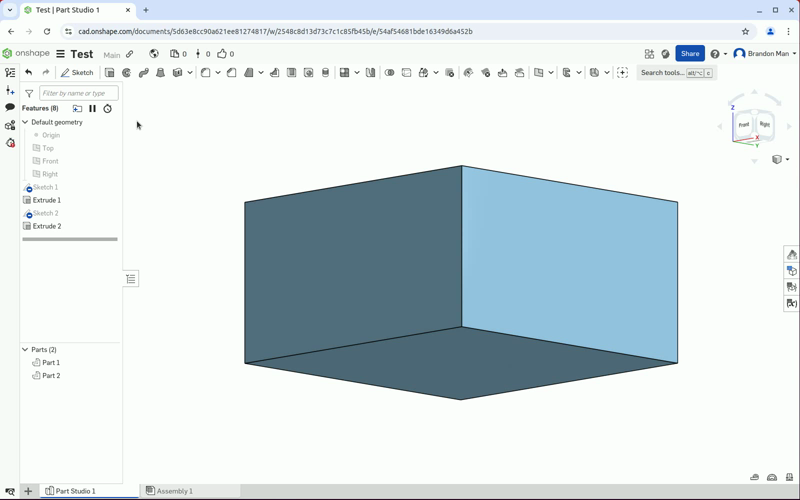
key(down, 3)
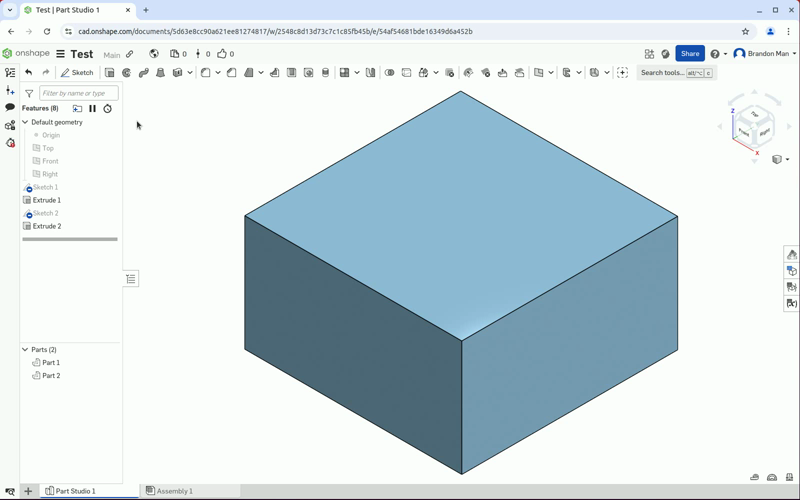
mouse_move(73, 189)
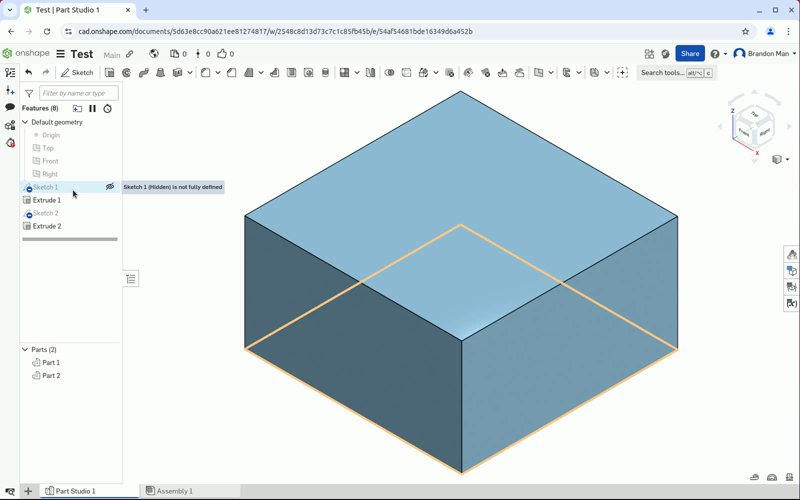
click(73, 189)